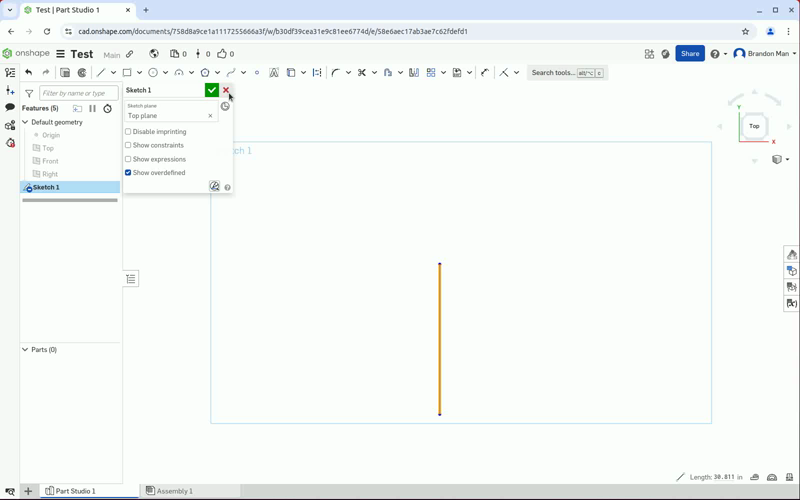
key(shift+h)
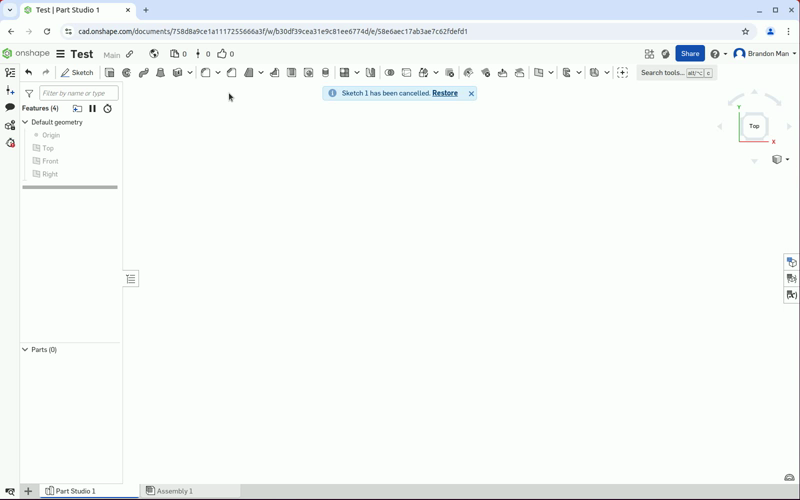
mouse_move(73, 352)
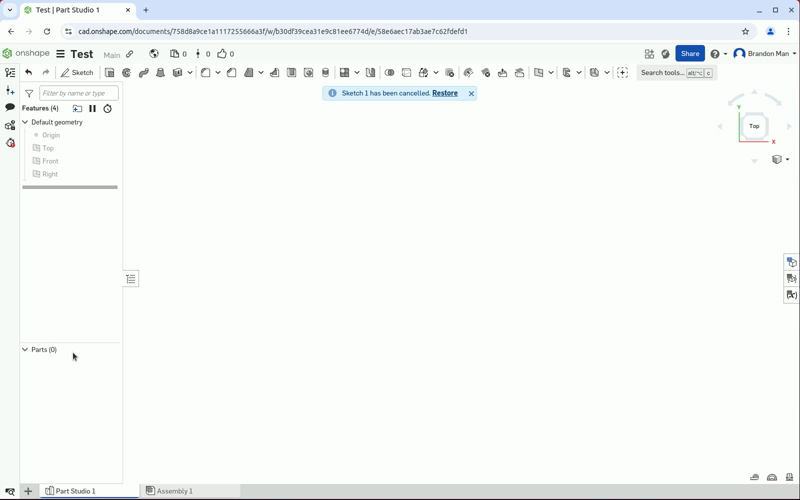
key(y)
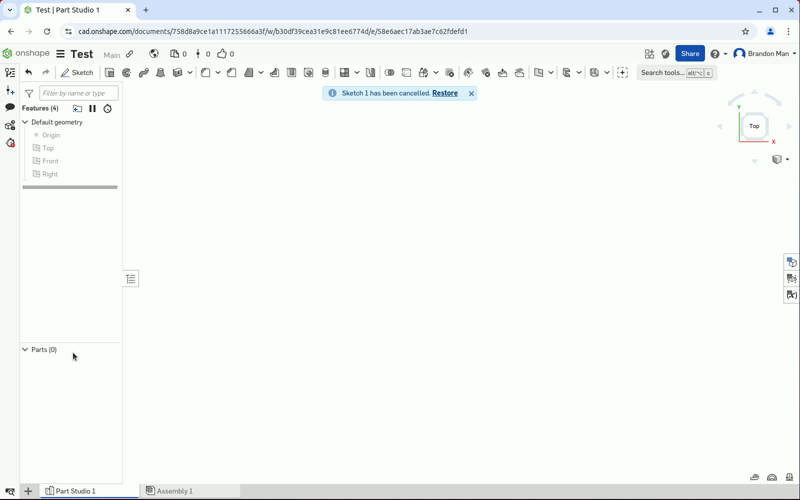
key(shift+p)
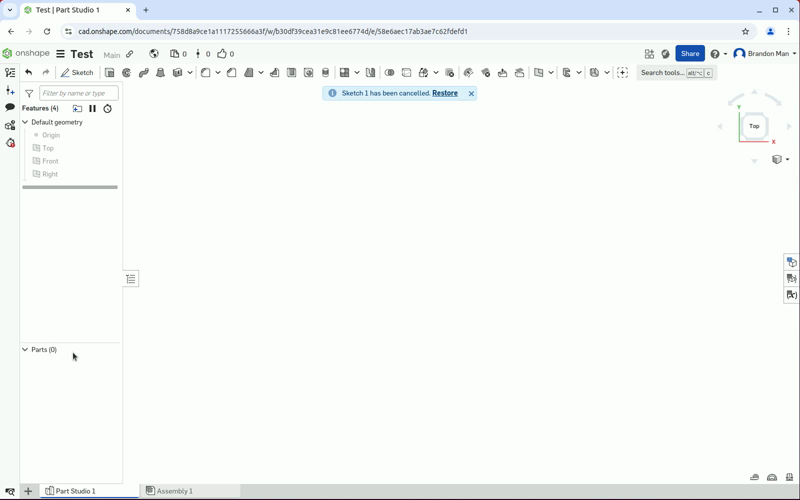
key(space)
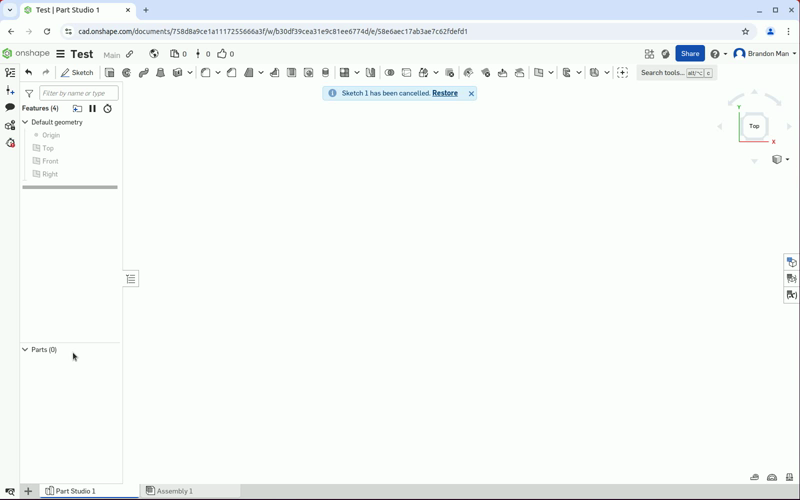
key_down(shift)
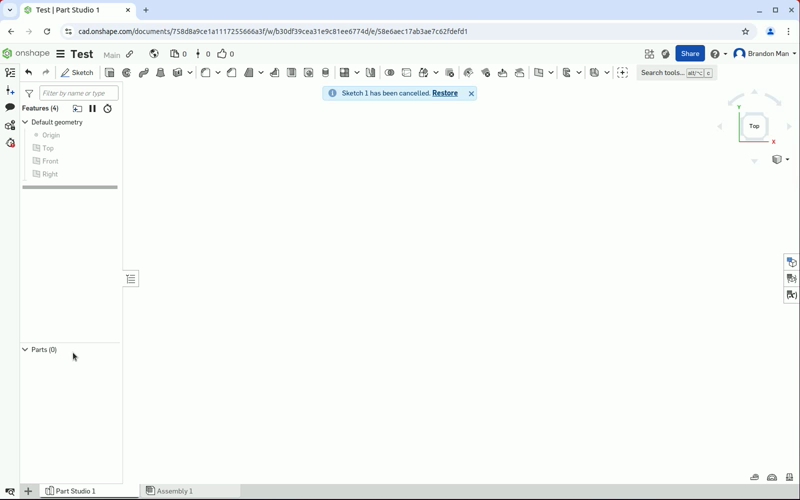
key(up)
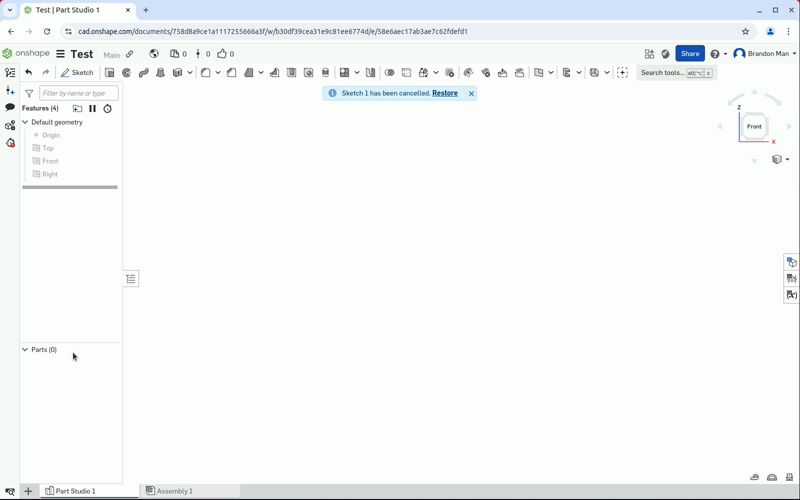
key_up(shift)
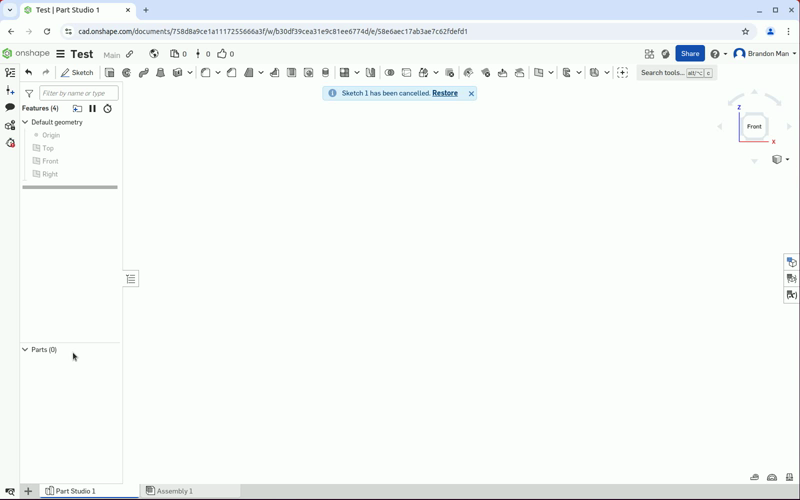
mouse_move(73, 352)
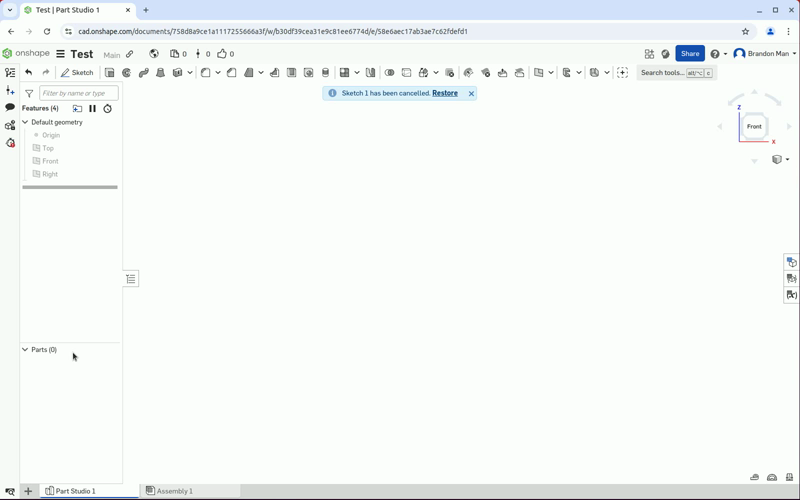
key(shift+y)
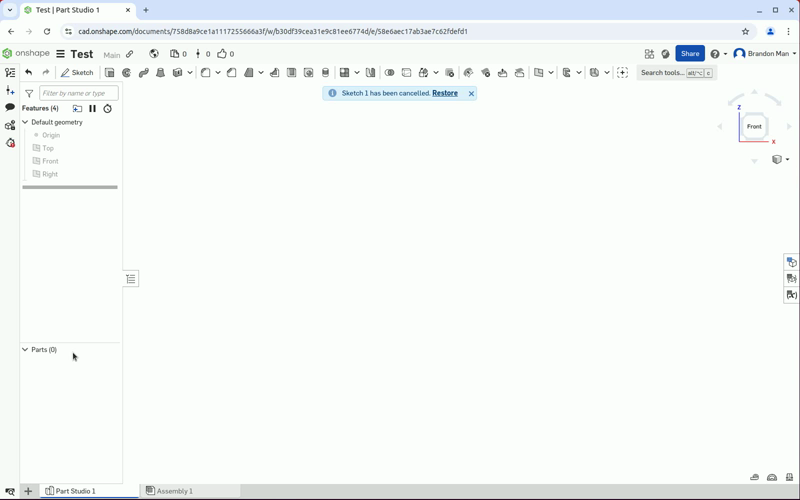
key(shift+s)
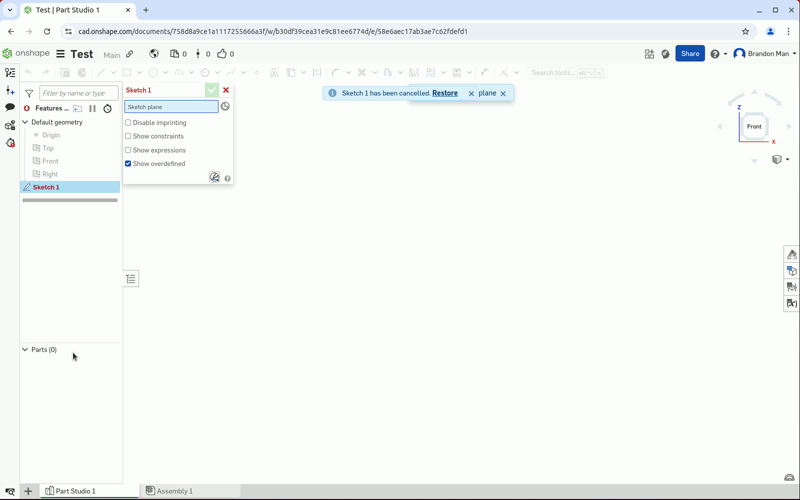
mouse_move(73, 163)
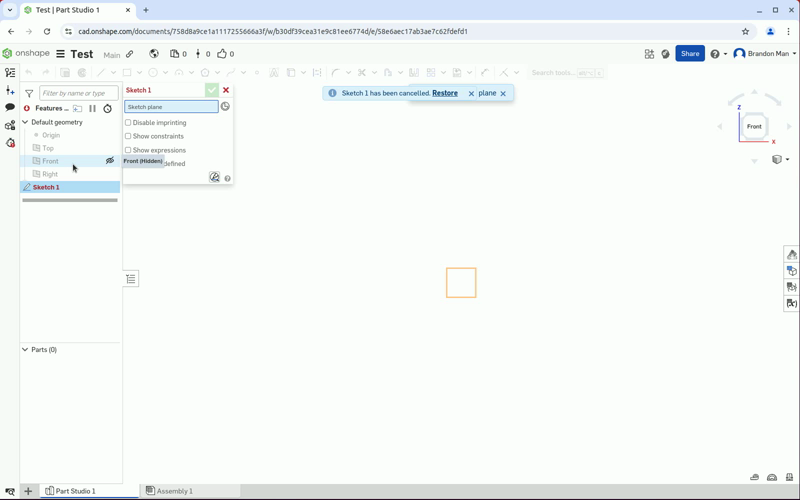
click(73, 163)
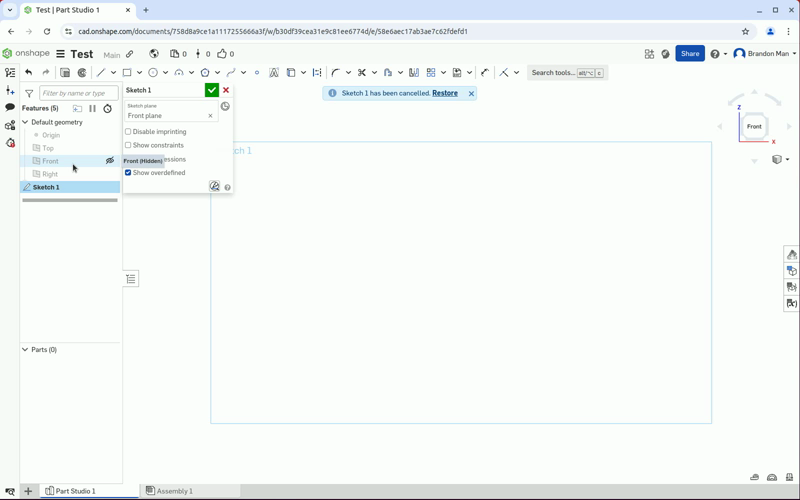
mouse_move(73, 352)
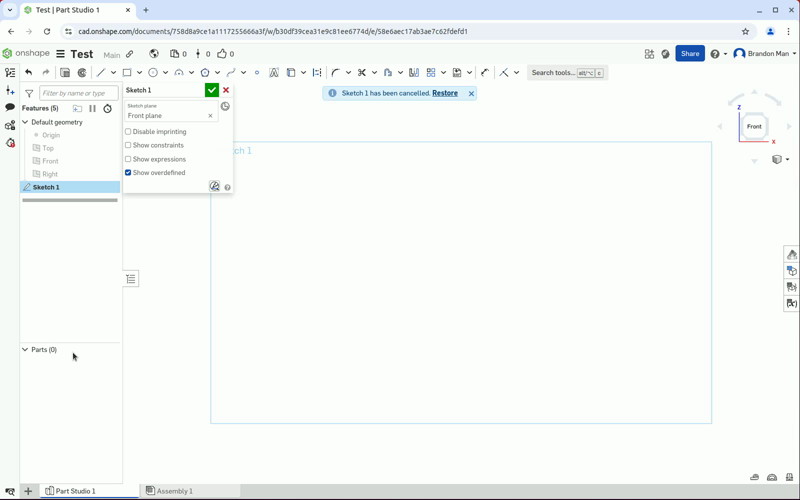
key(y)
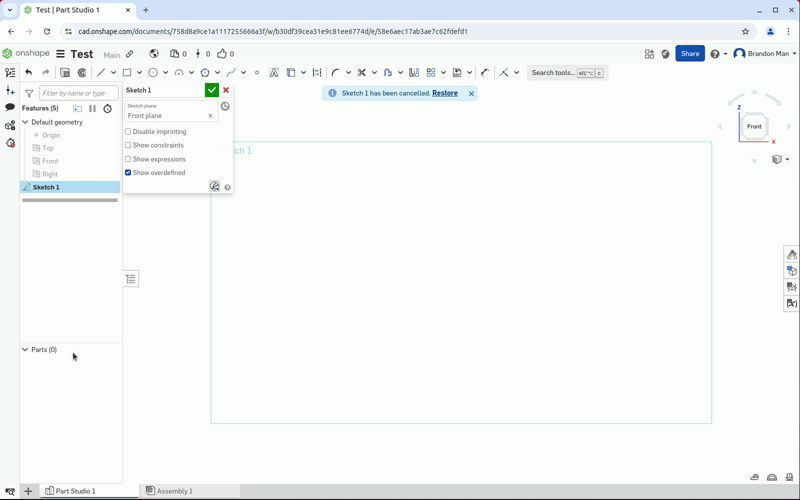
key(l)
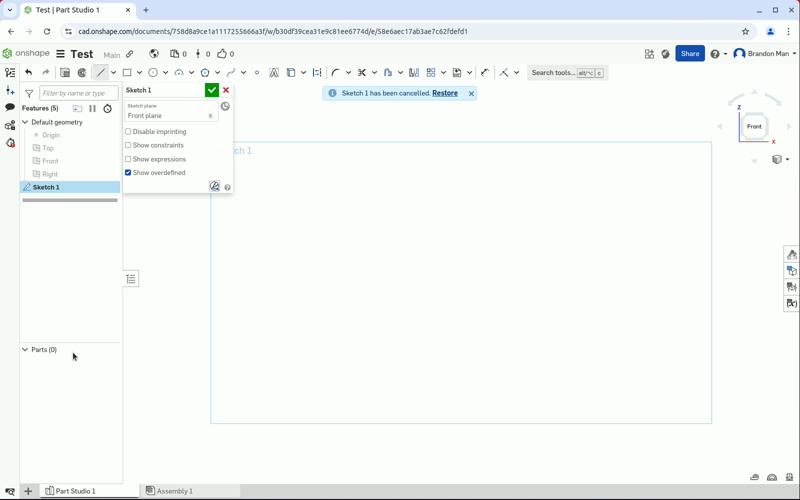
key_down(shift)
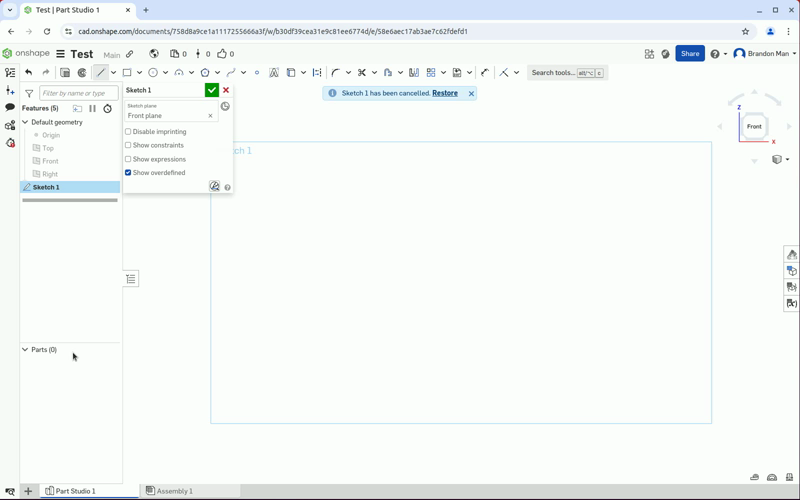
mouse_move(348, 282)
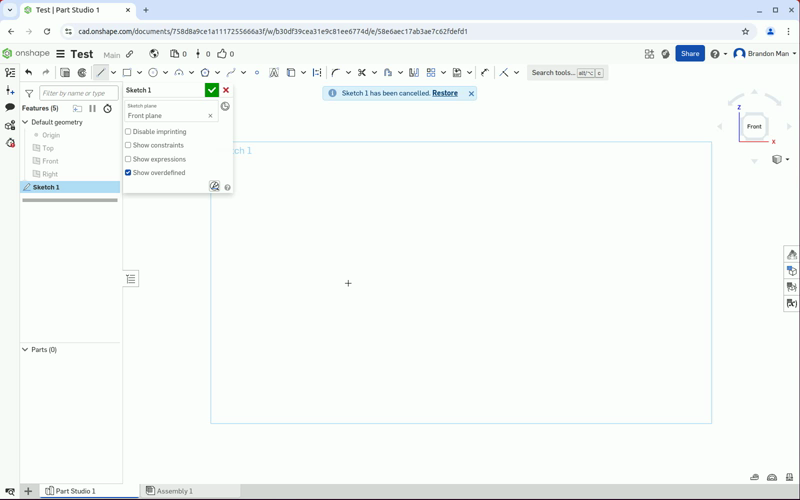
click(348, 282)
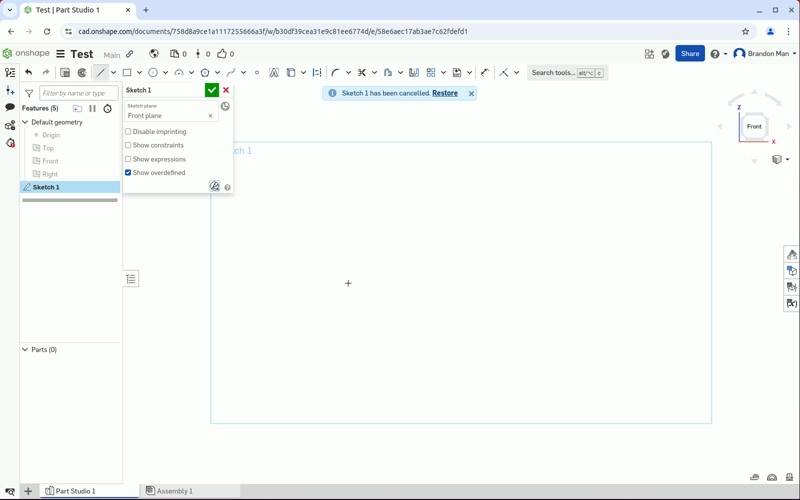
key_up(shift)
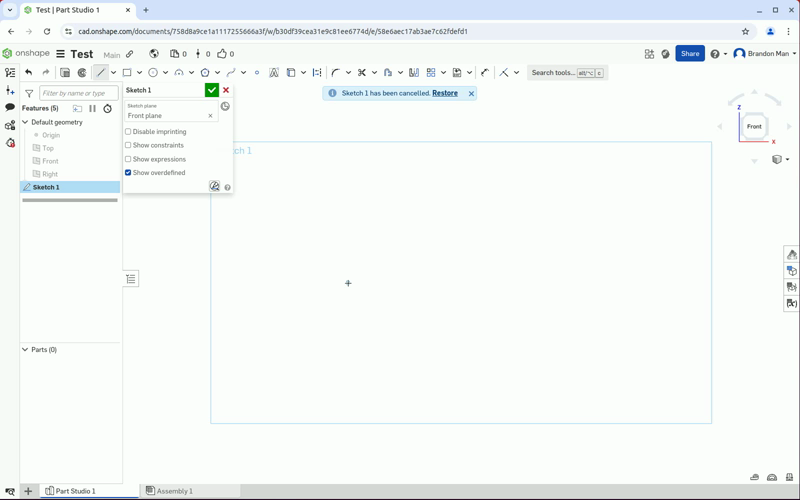
key_down(shift)
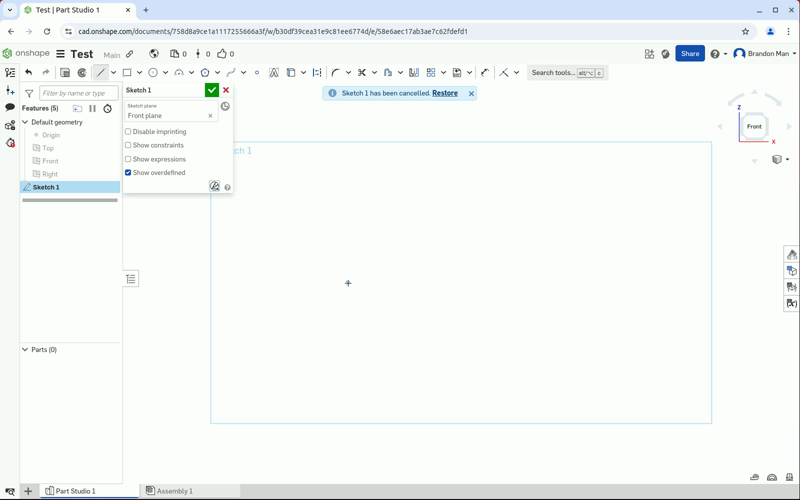
mouse_move(460, 282)
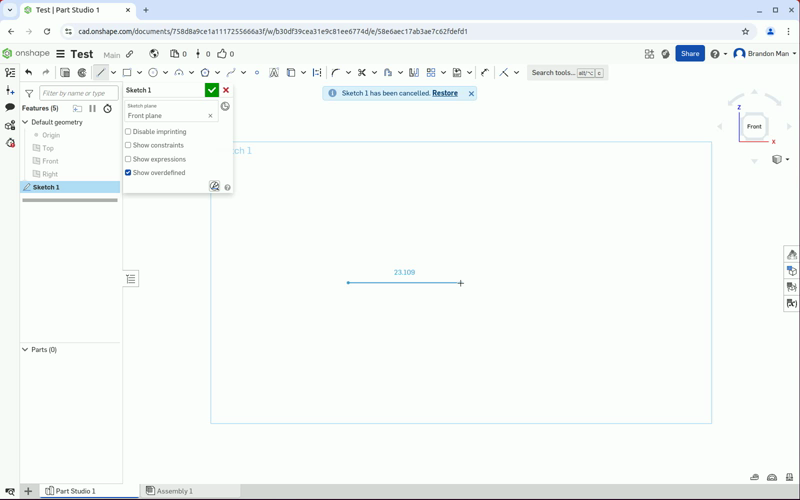
click(460, 282)
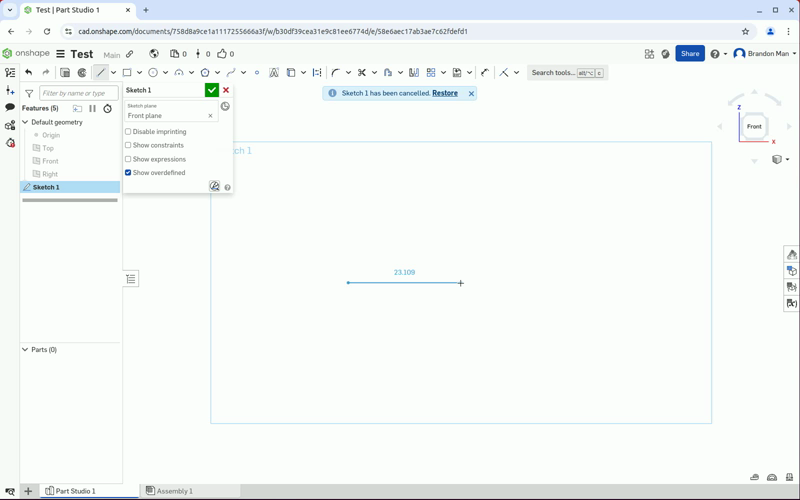
key_up(shift)
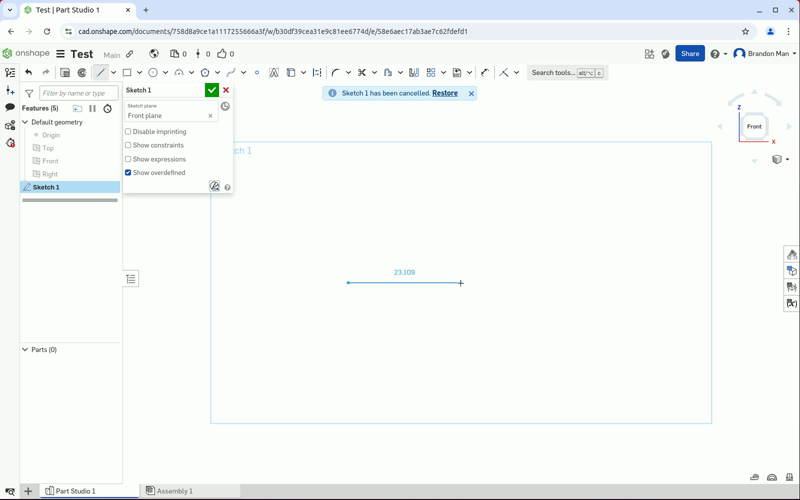
key_down(shift)
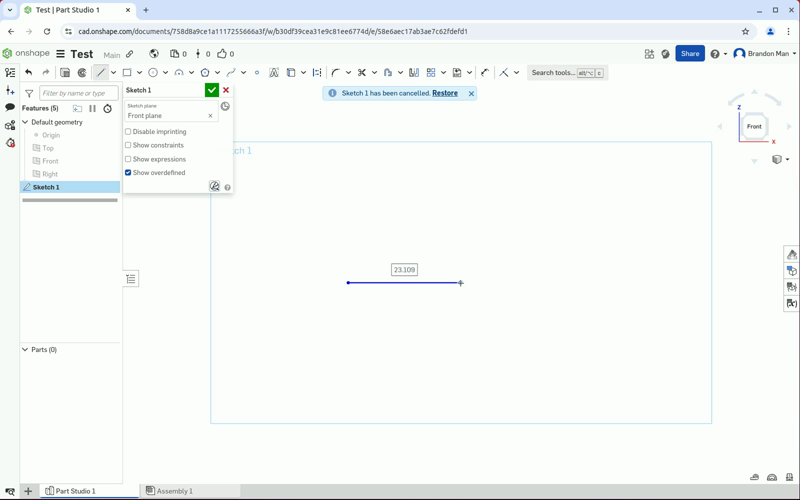
mouse_move(460, 170)
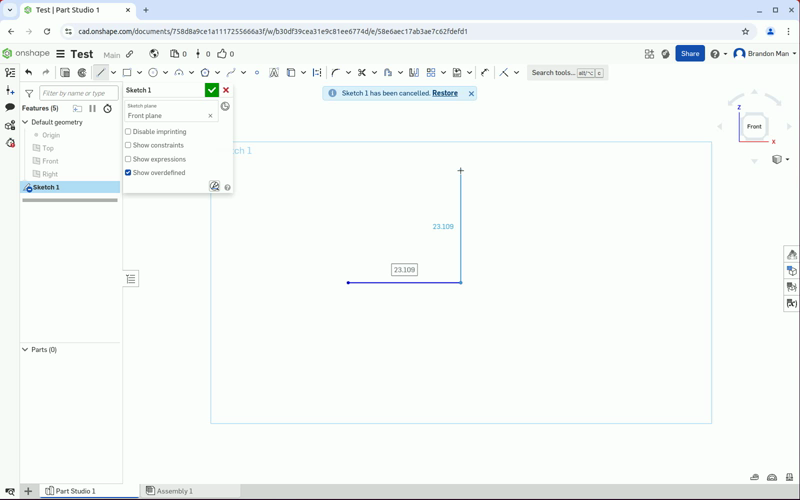
click(460, 170)
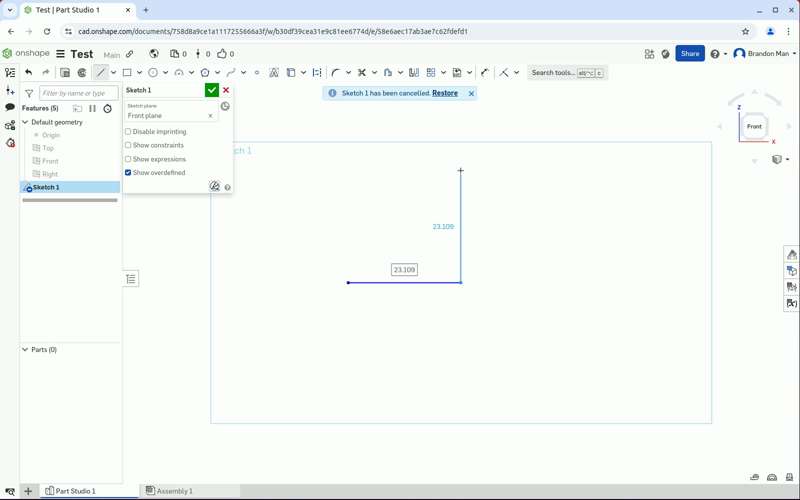
key_up(shift)
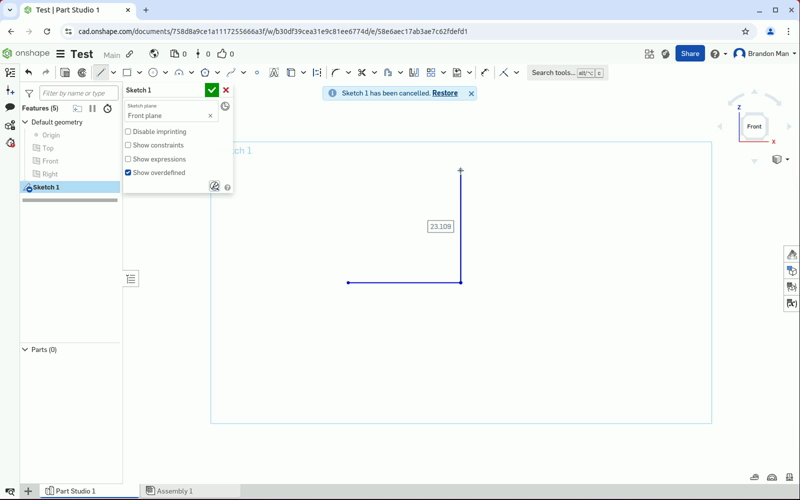
key_down(shift)
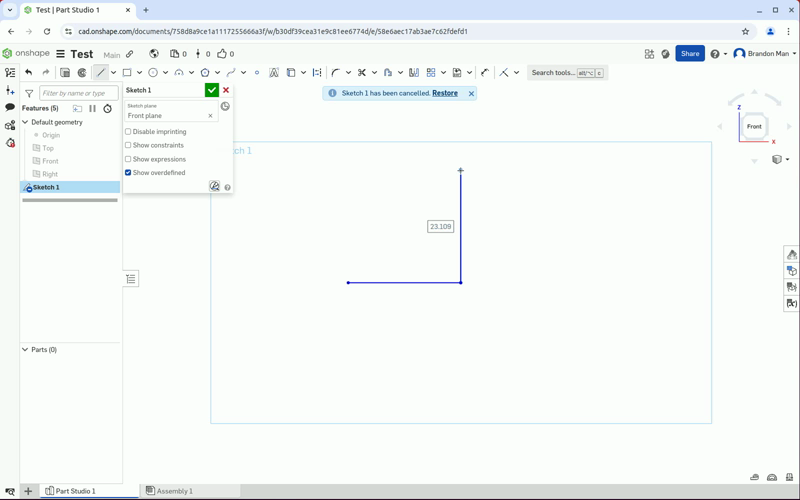
mouse_move(348, 170)
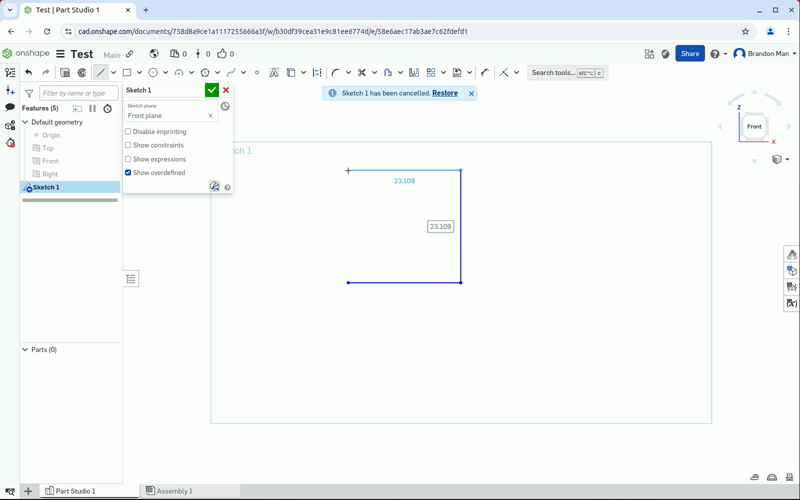
click(348, 170)
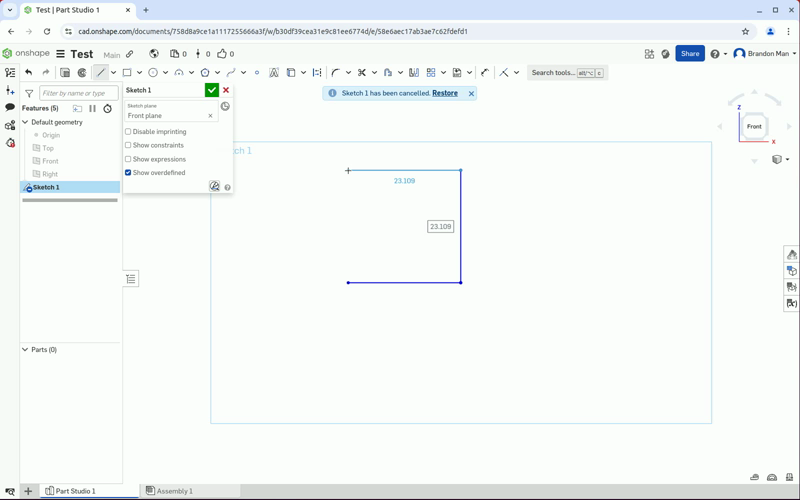
key_up(shift)
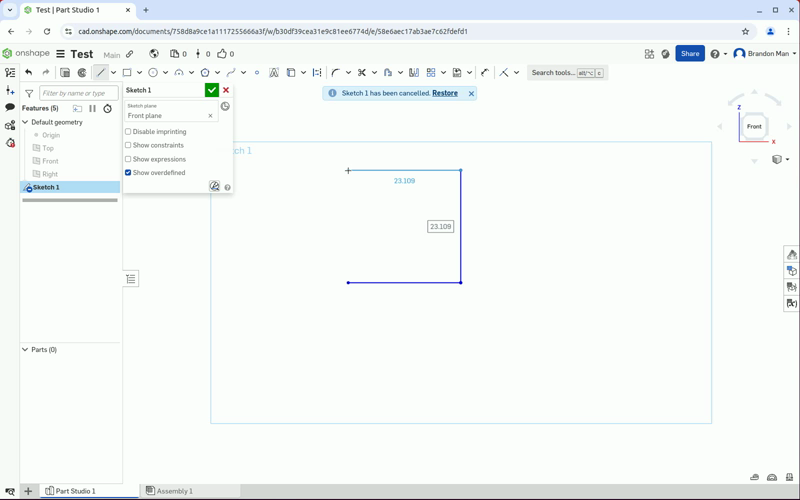
key_down(shift)
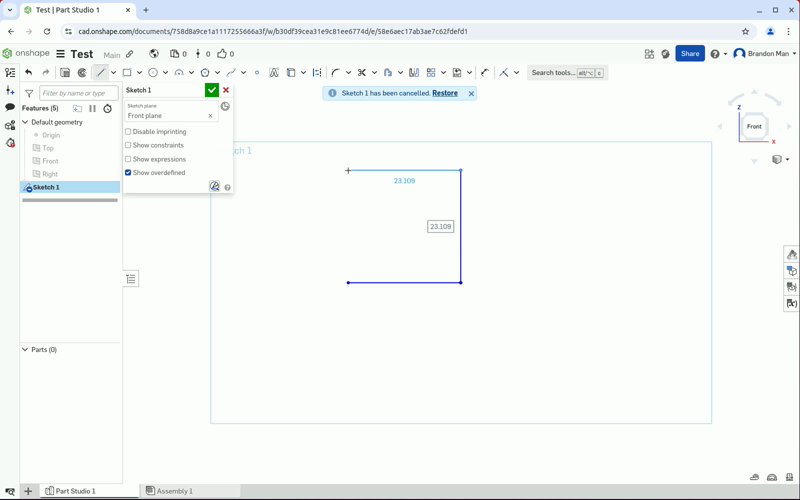
mouse_move(348, 282)
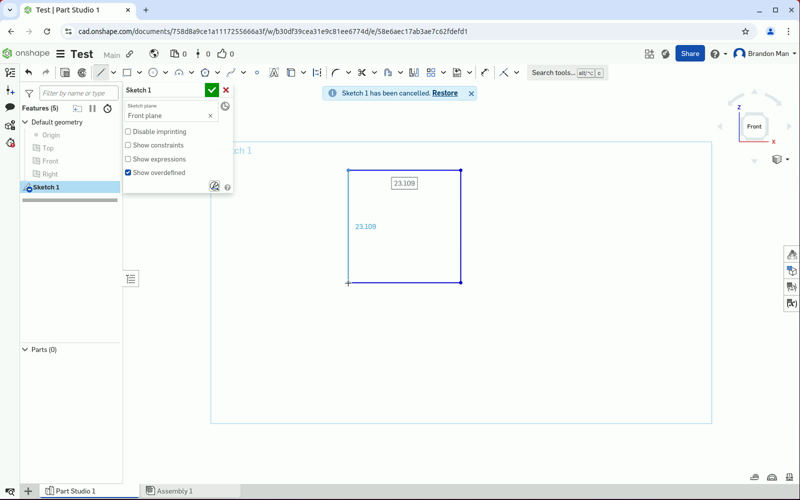
key_up(shift)
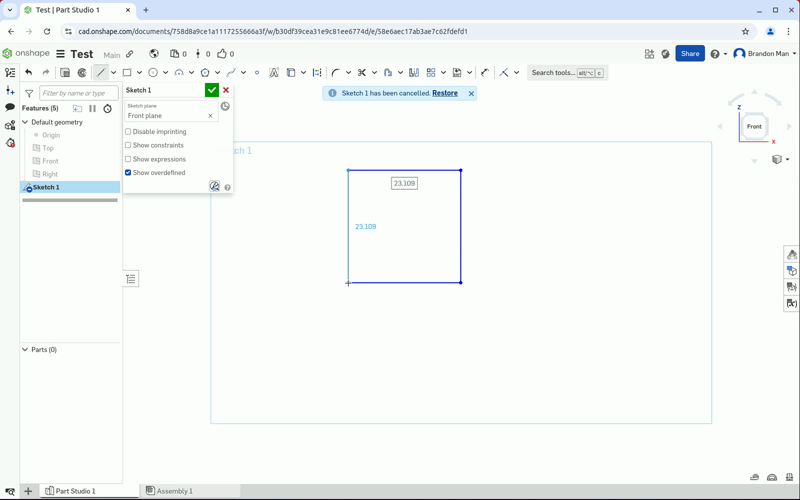
click(348, 282)
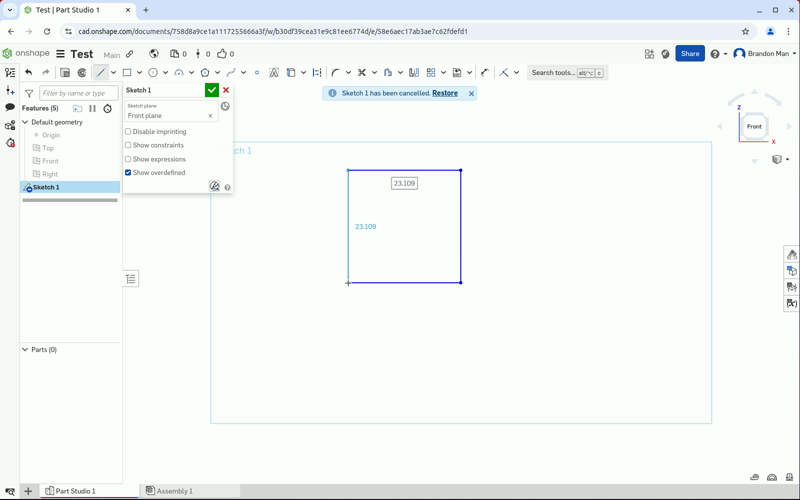
key(esc)
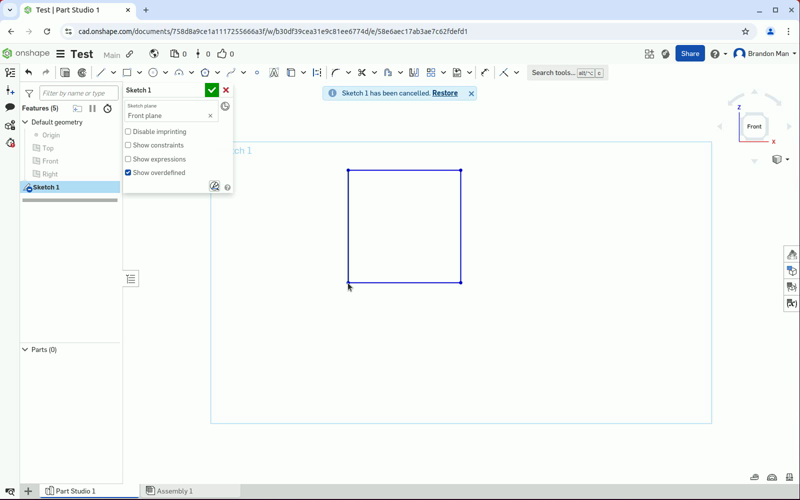
mouse_move(421, 201)
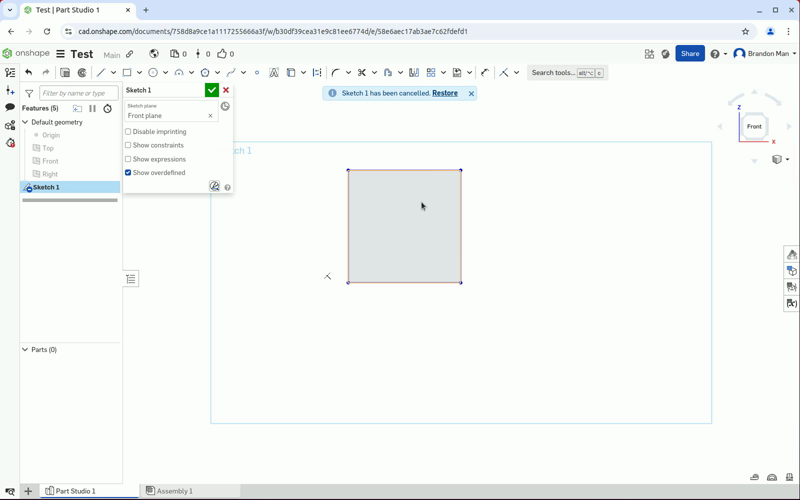
click(421, 201)
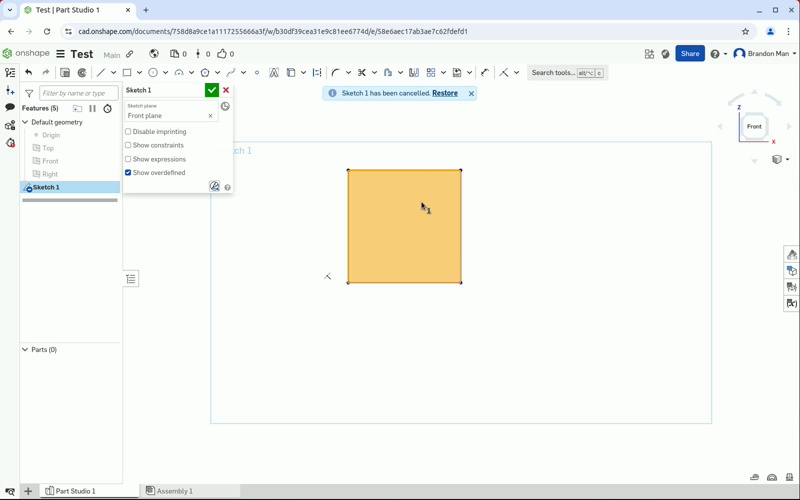
mouse_move(73, 352)
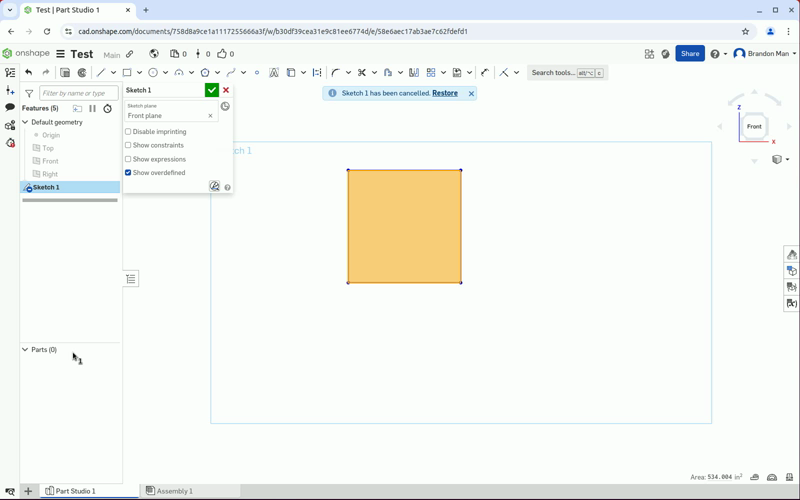
key(shift+y)
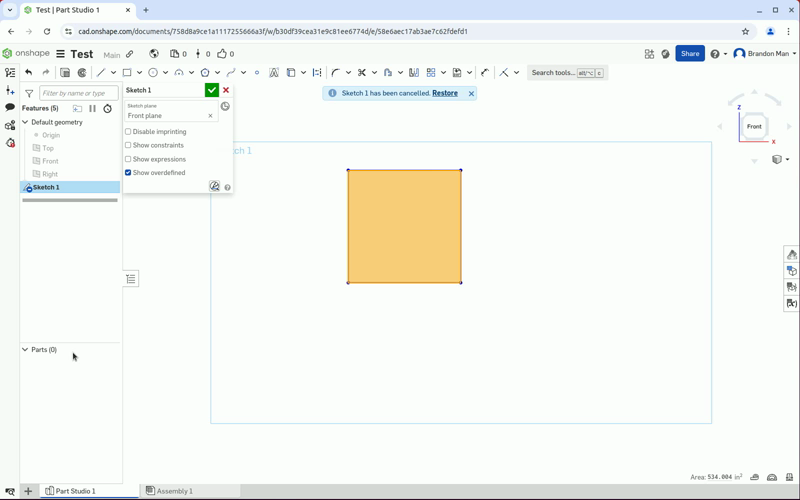
key(shift+e)
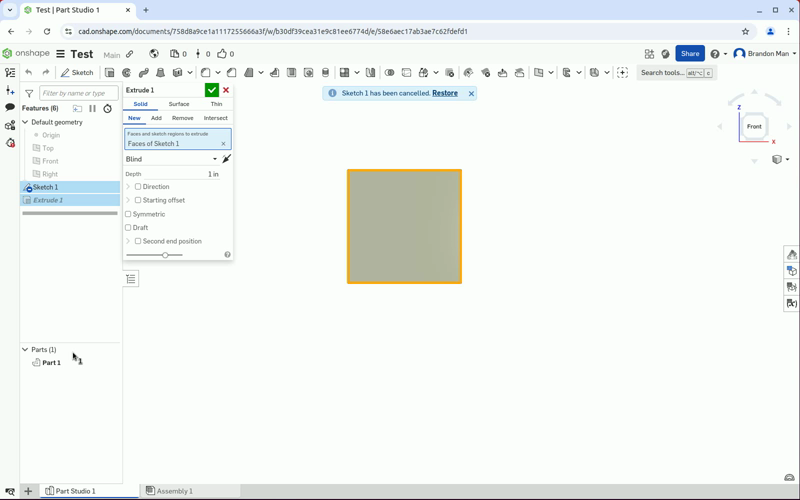
mouse_move(143, 106)
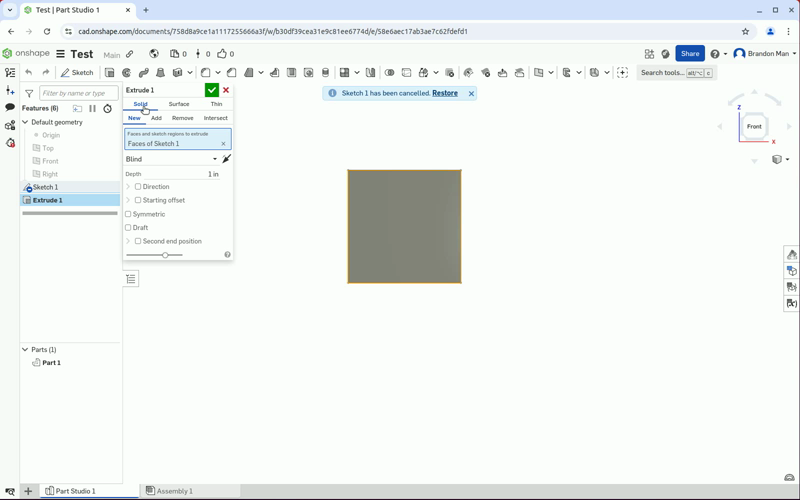
click(143, 106)
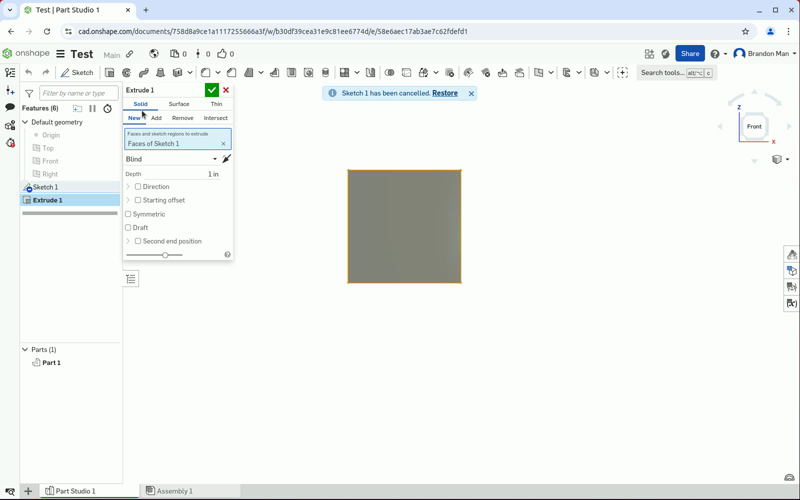
mouse_move(137, 120)
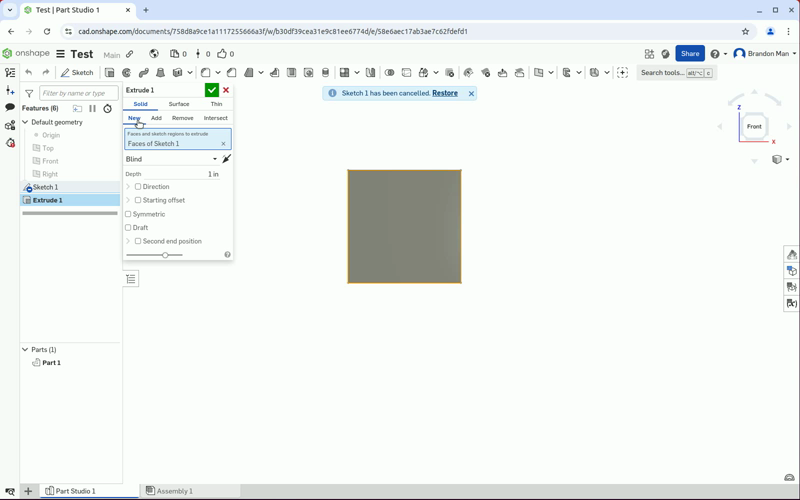
click(137, 120)
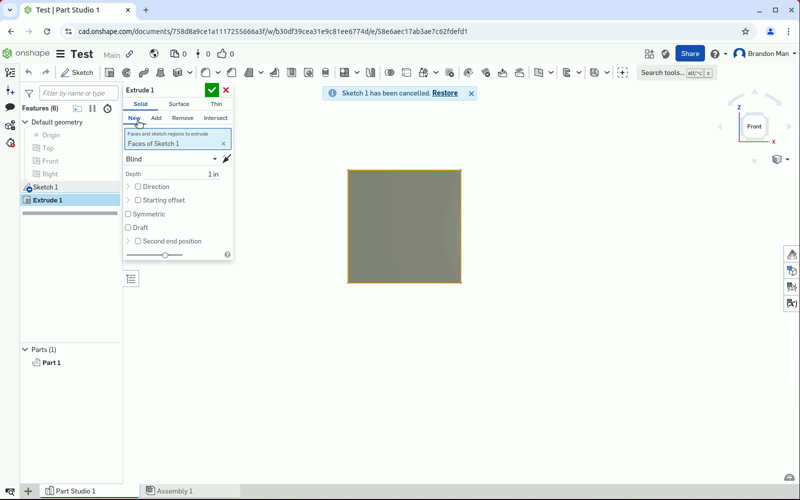
key(tab, 4)
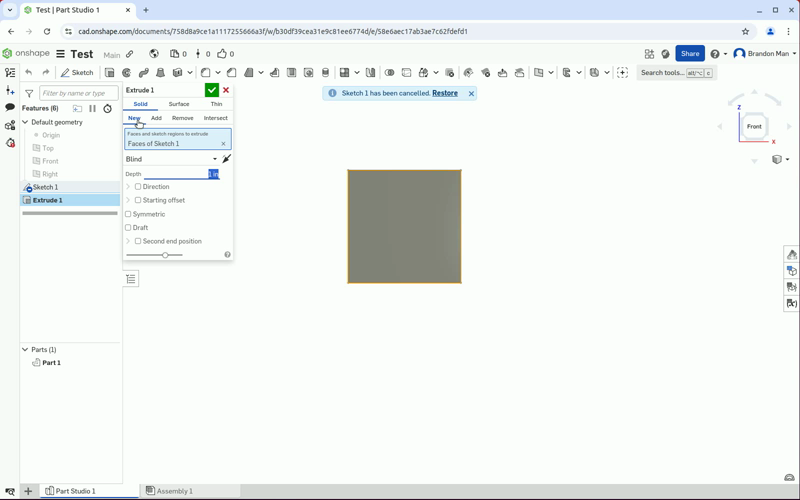
text(11.554)
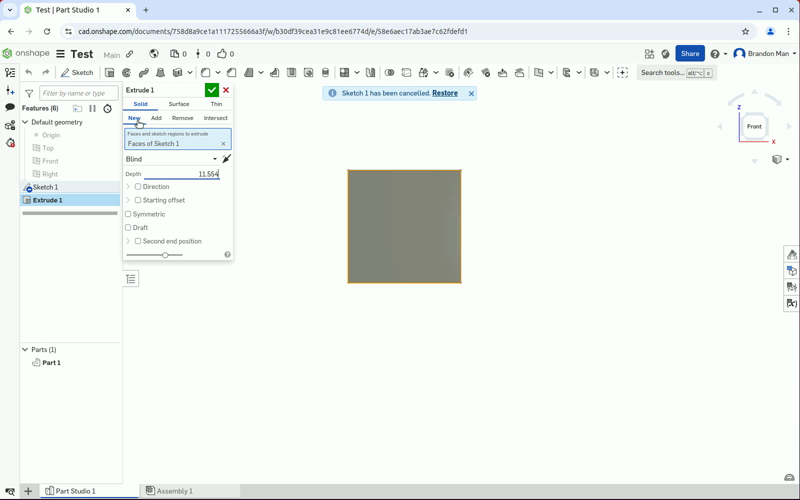
key(enter)
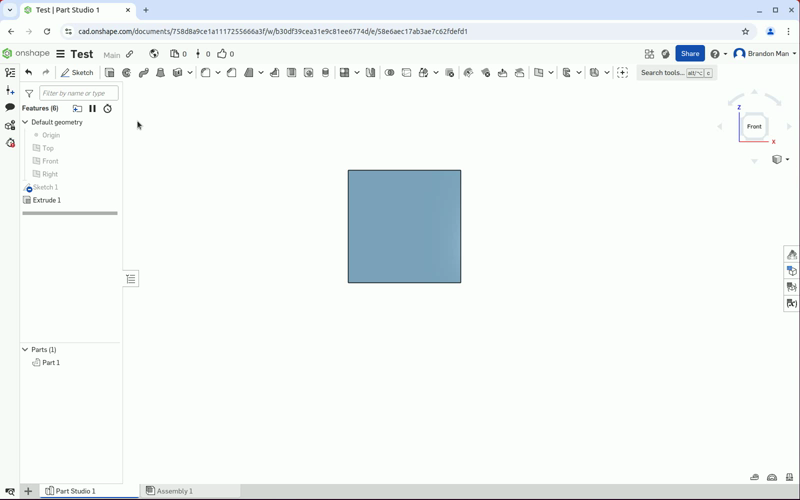
key(shift+h)
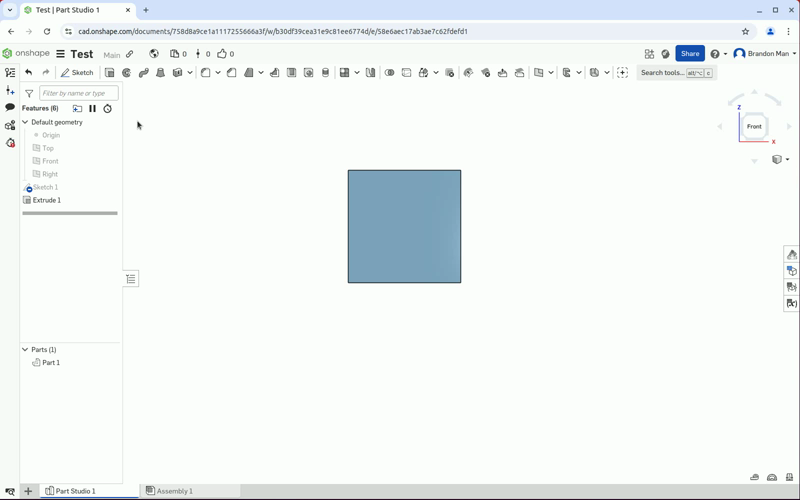
key(shift+h)
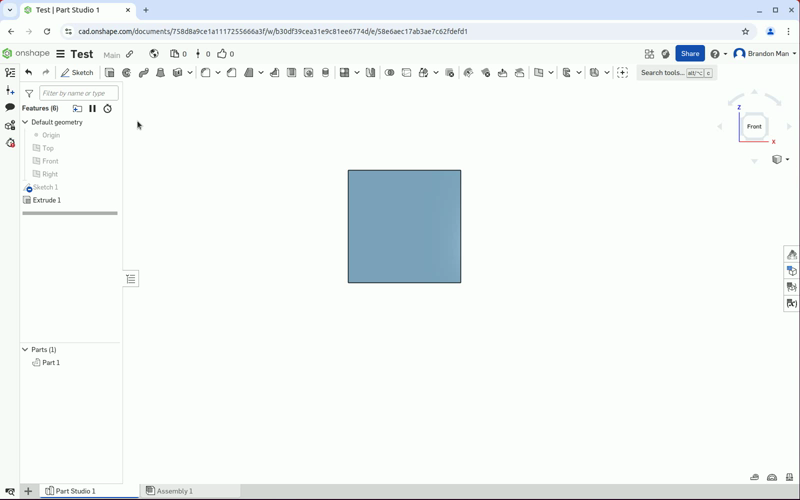
mouse_move(73, 189)
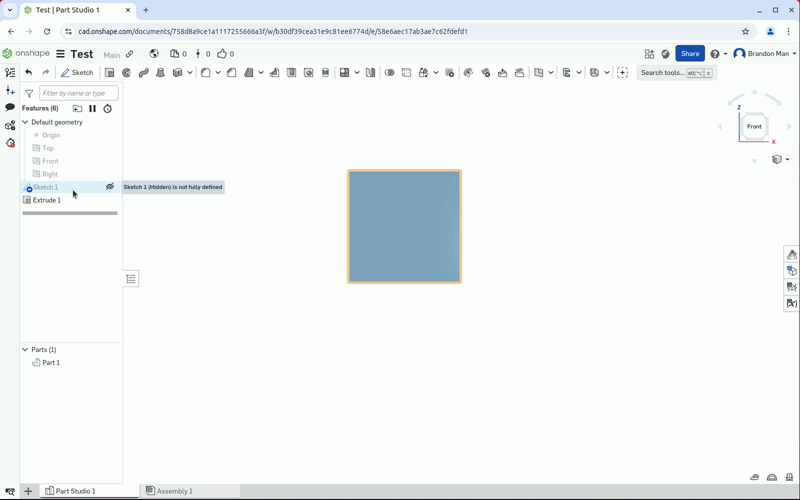
click(73, 189)
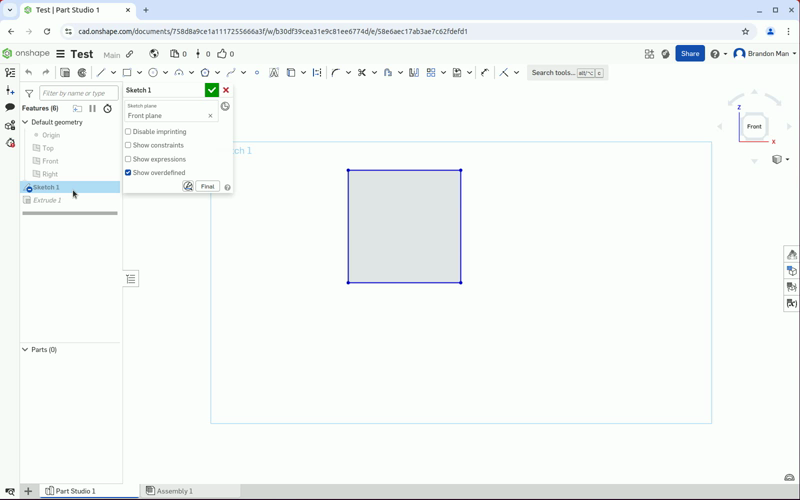
mouse_move(229, 92)
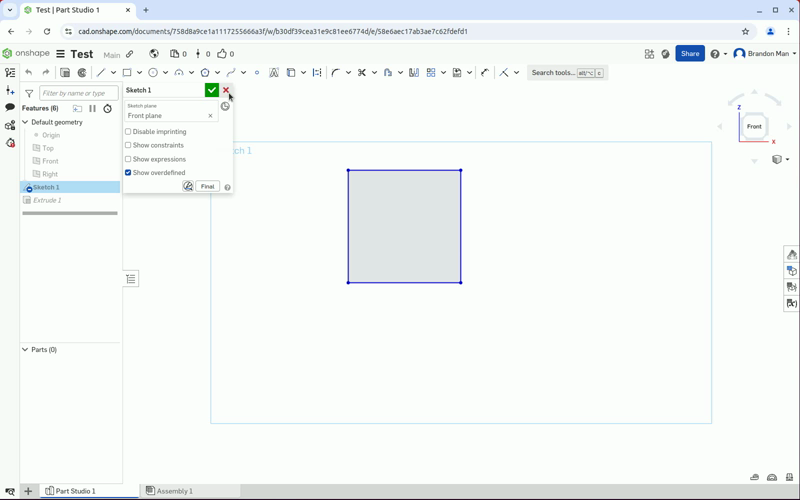
click(229, 92)
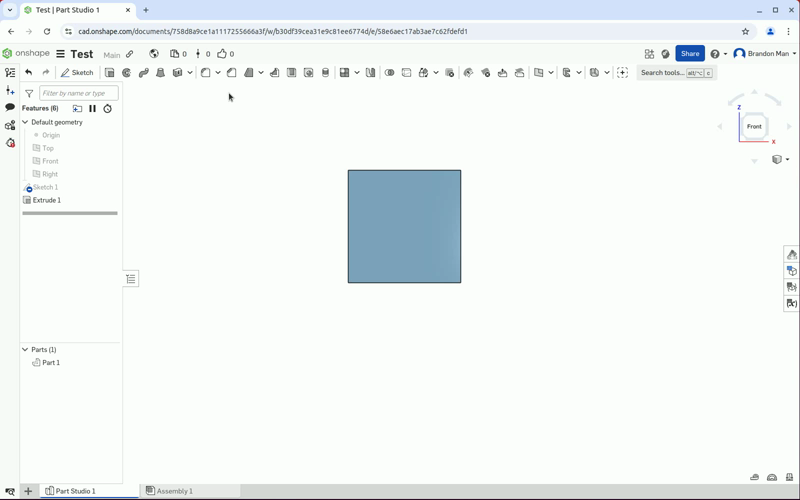
mouse_move(541, 75)
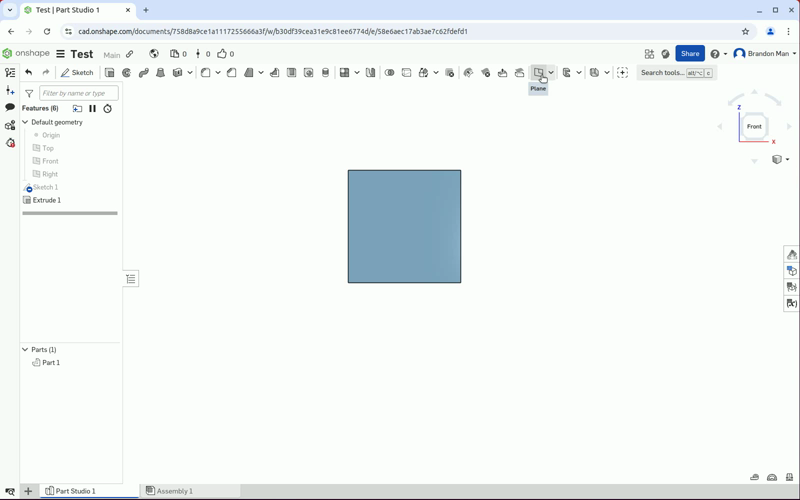
click(541, 75)
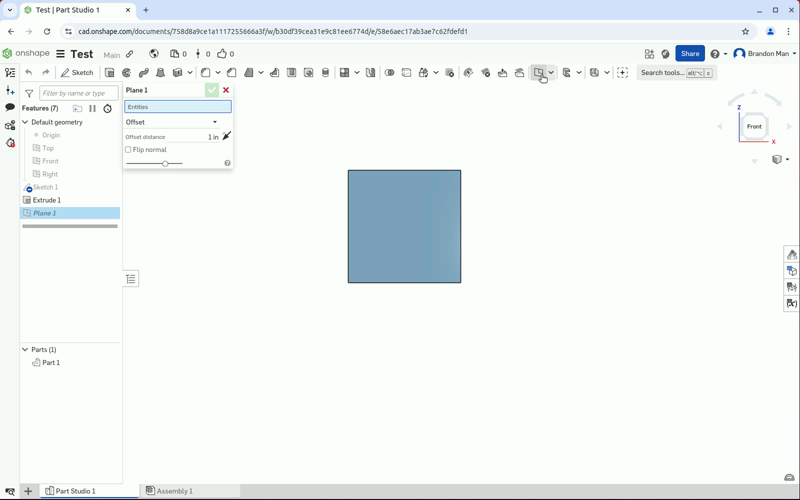
mouse_move(73, 163)
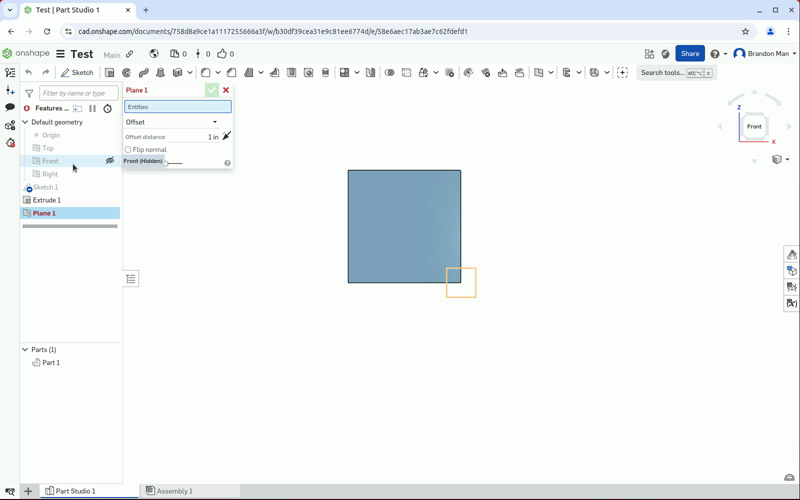
click(73, 163)
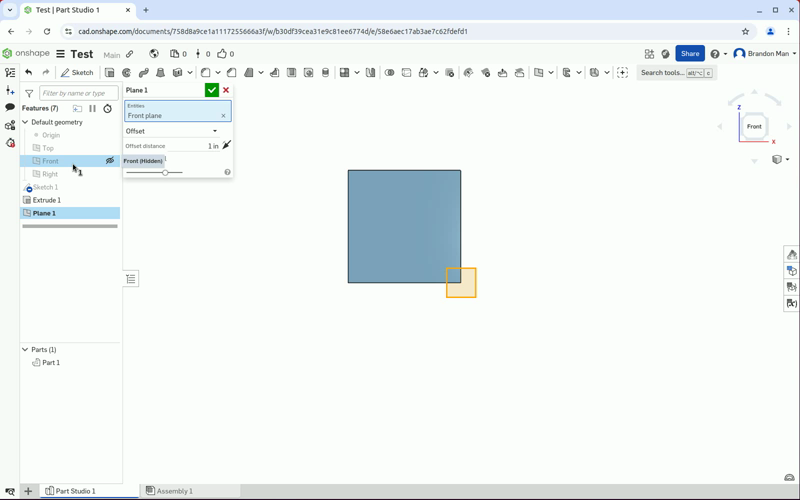
key(tab, 2)
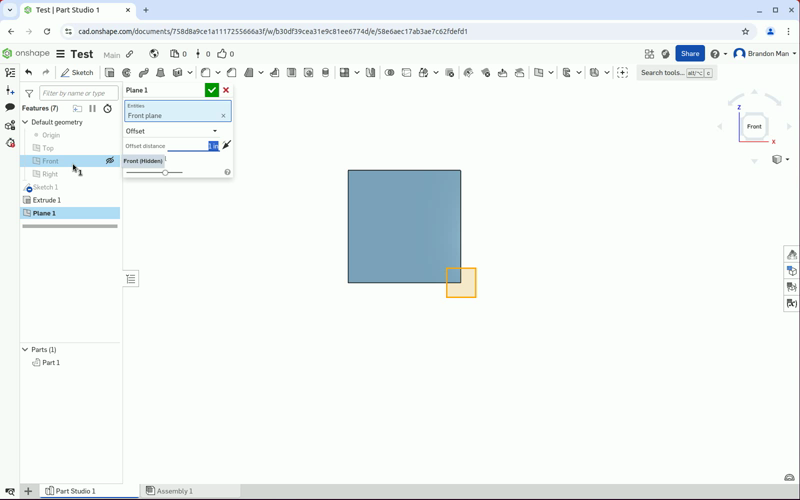
text(11.554)
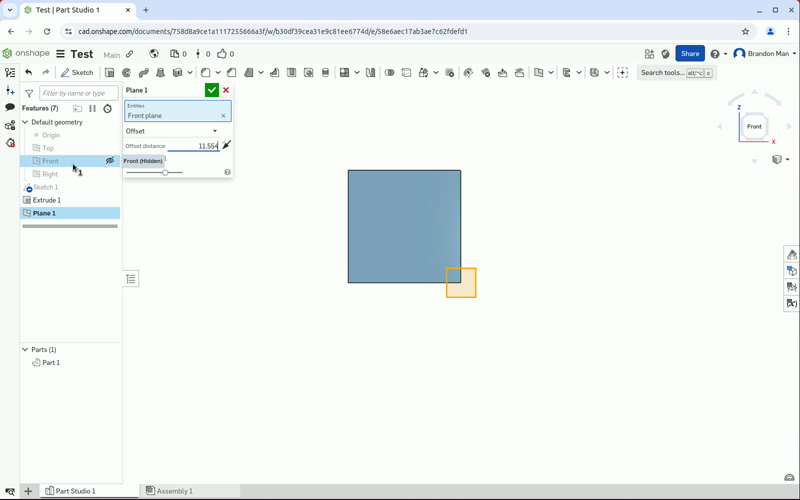
key(enter, 2)
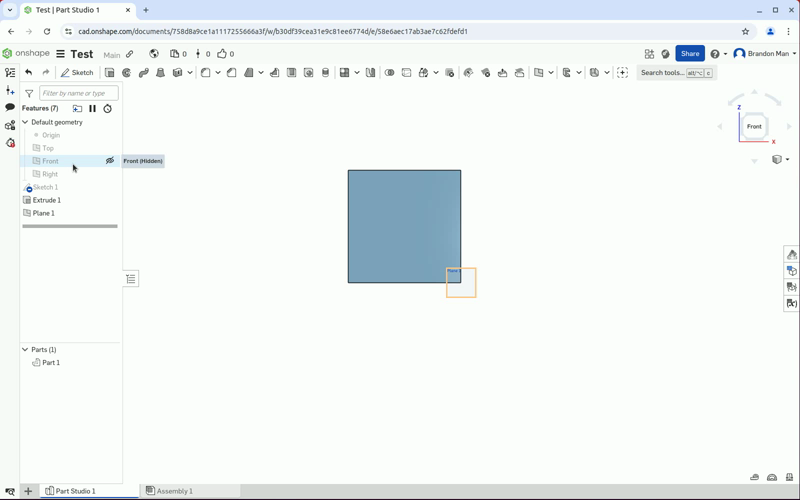
key(shift+s)
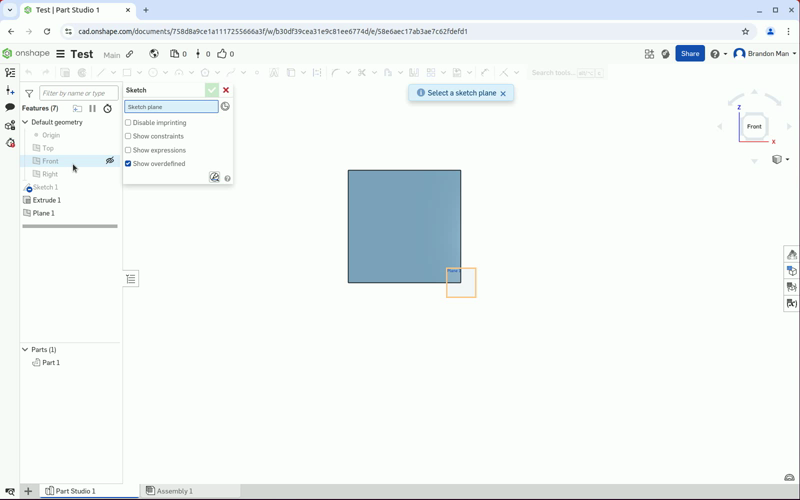
mouse_move(73, 215)
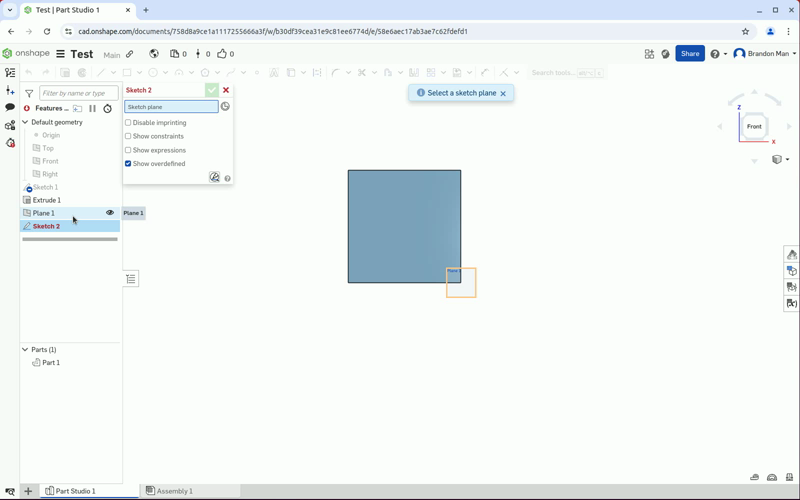
click(73, 215)
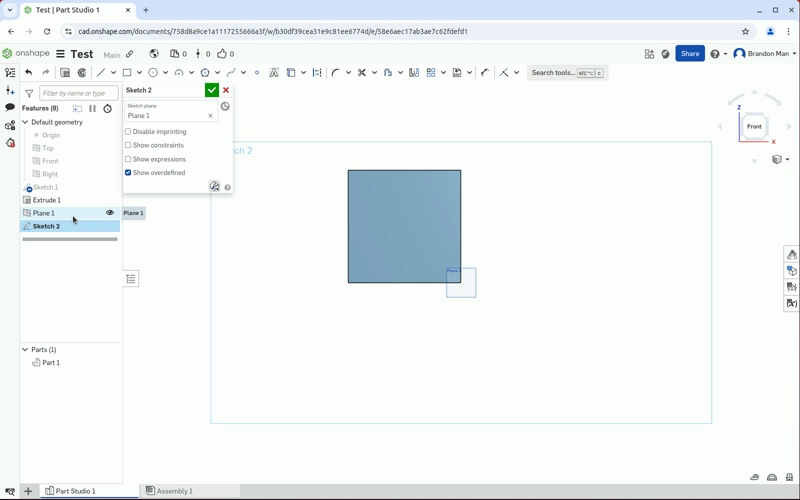
mouse_move(73, 352)
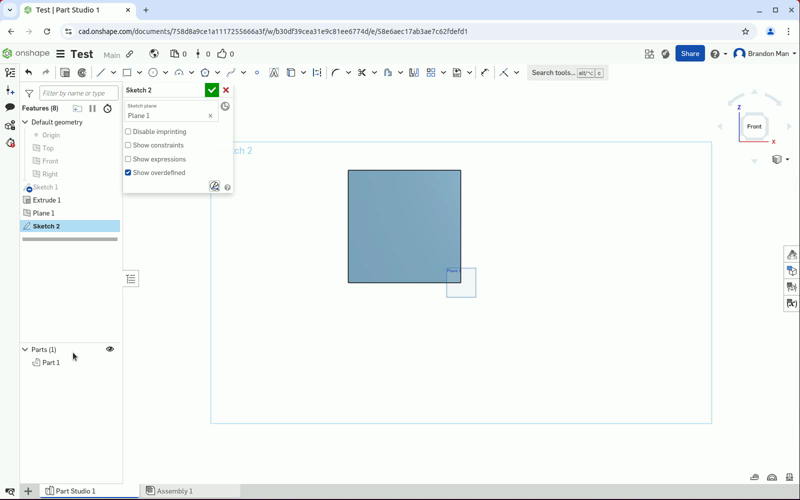
key(y)
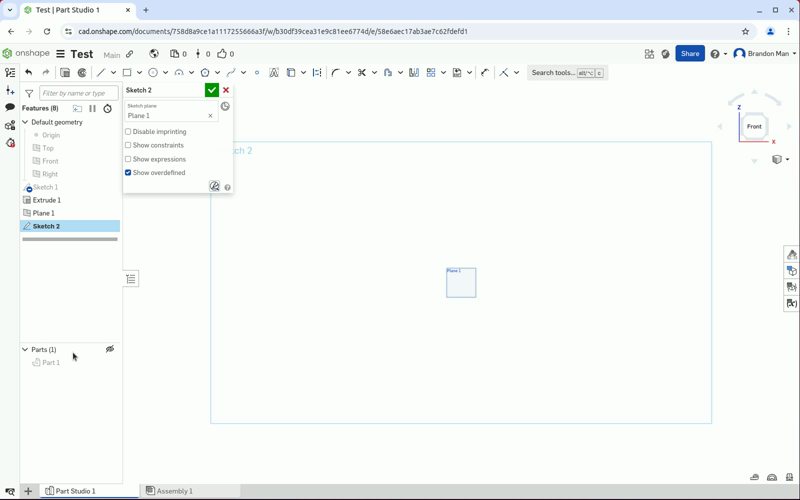
key(l)
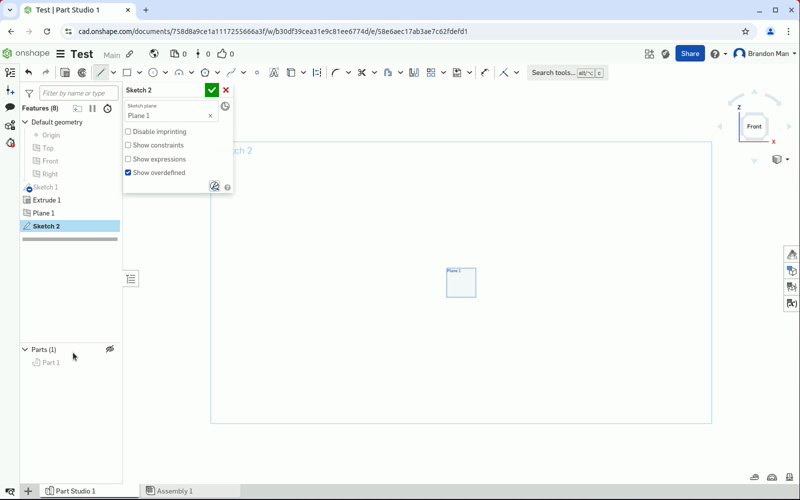
key_down(shift)
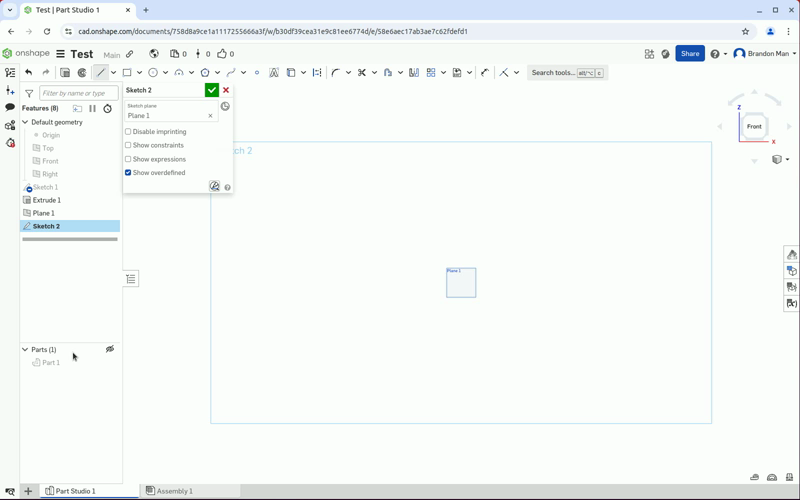
mouse_move(348, 282)
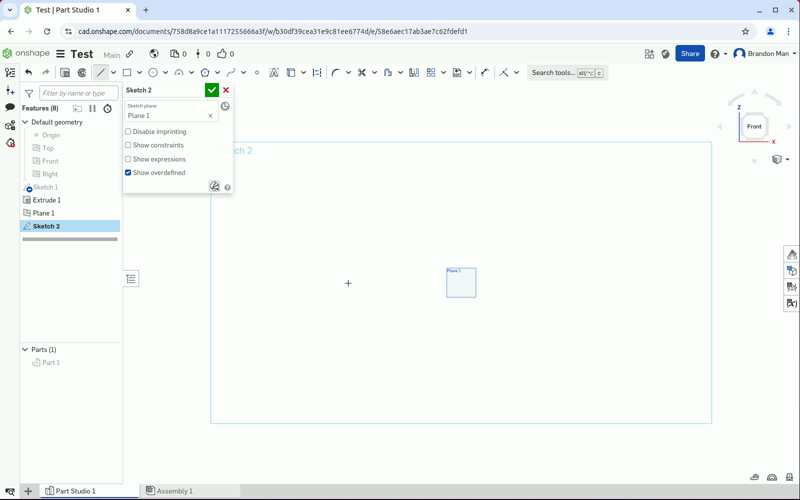
click(348, 282)
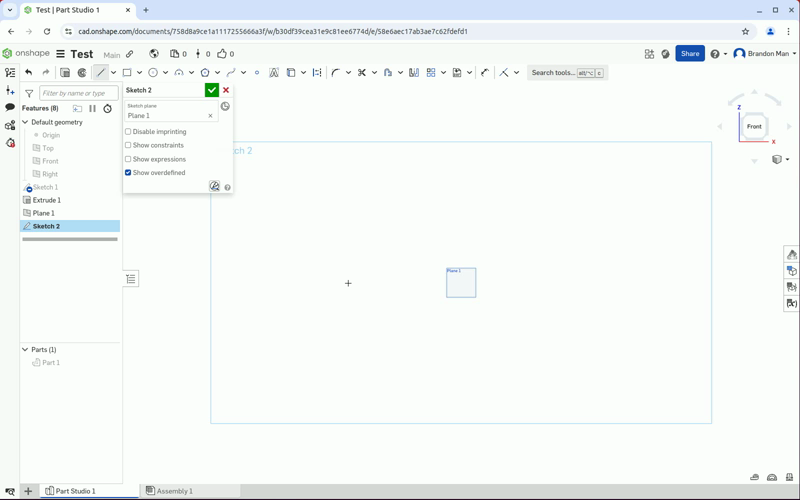
key_up(shift)
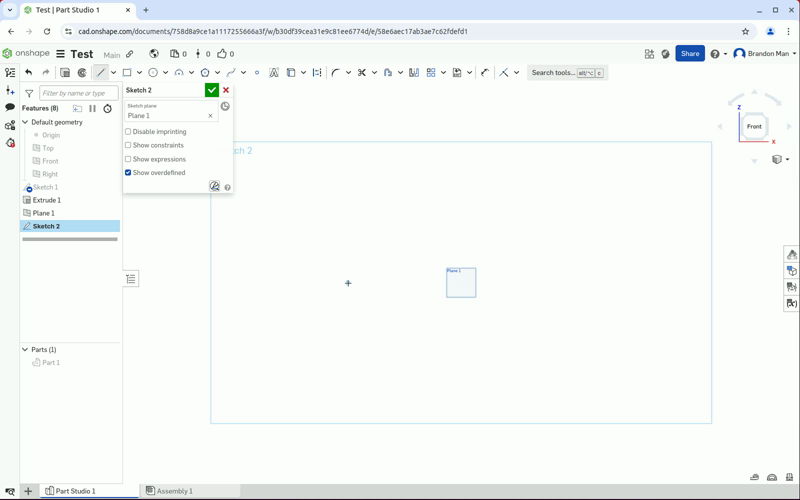
key_down(shift)
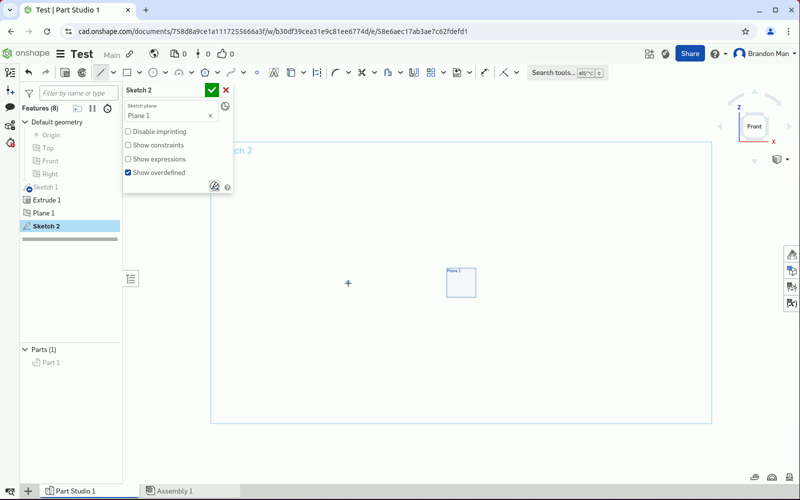
mouse_move(378, 282)
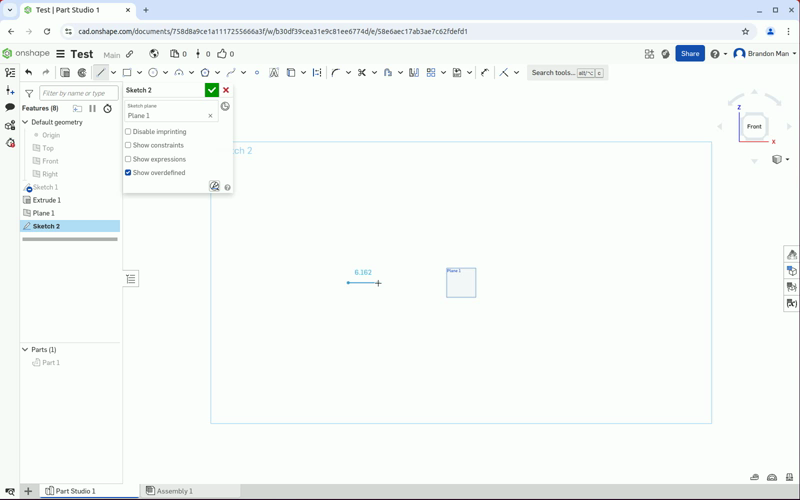
mouse_move(404, 282)
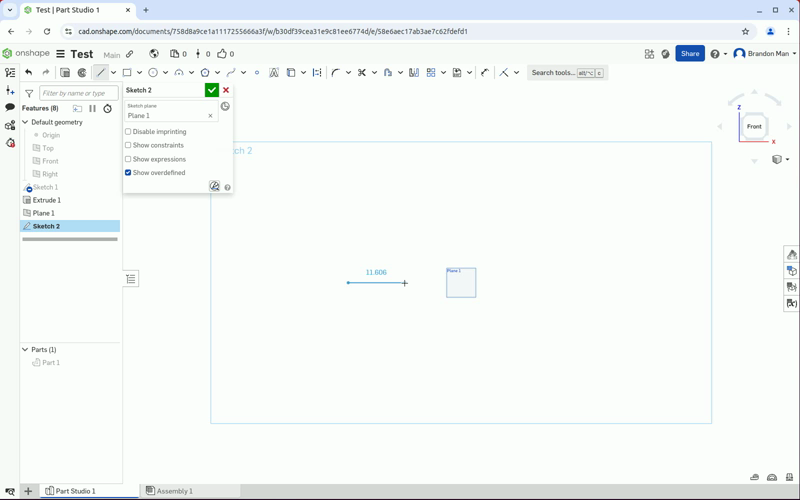
click(404, 282)
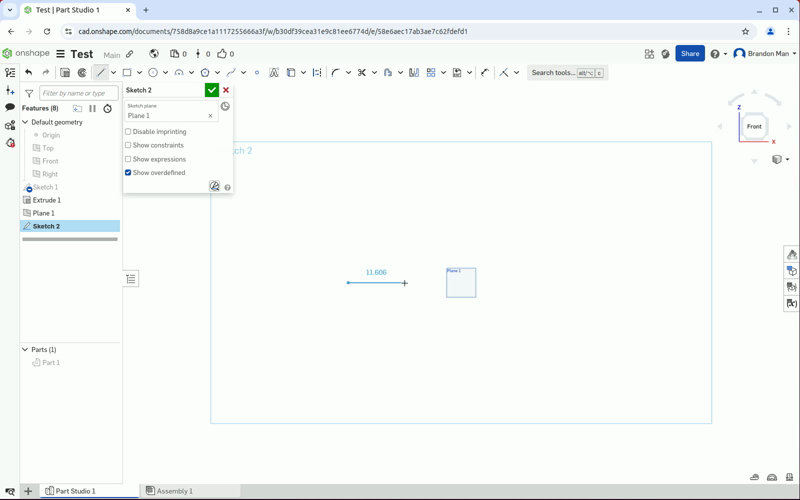
key_up(shift)
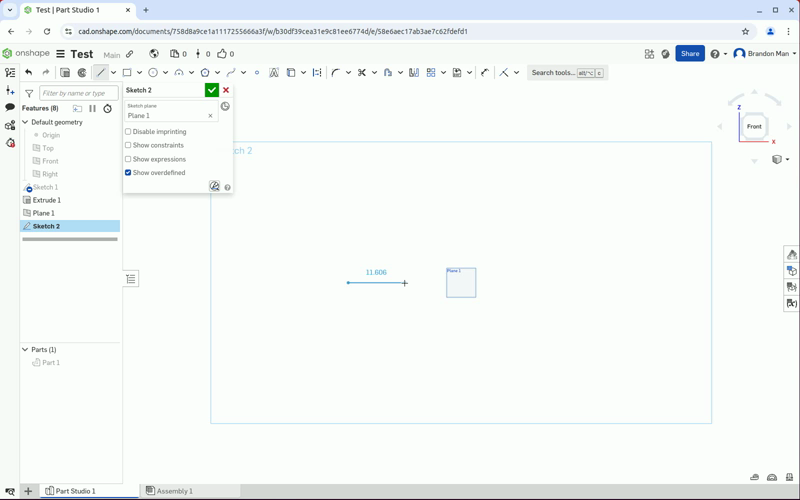
key_down(shift)
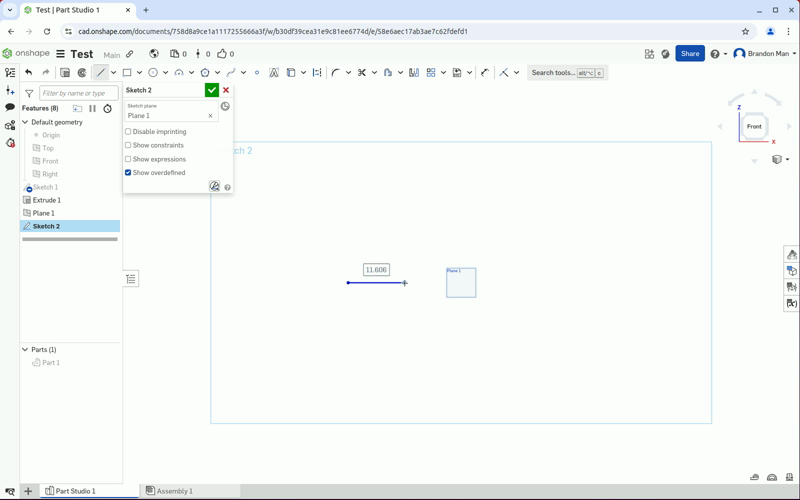
mouse_move(434, 282)
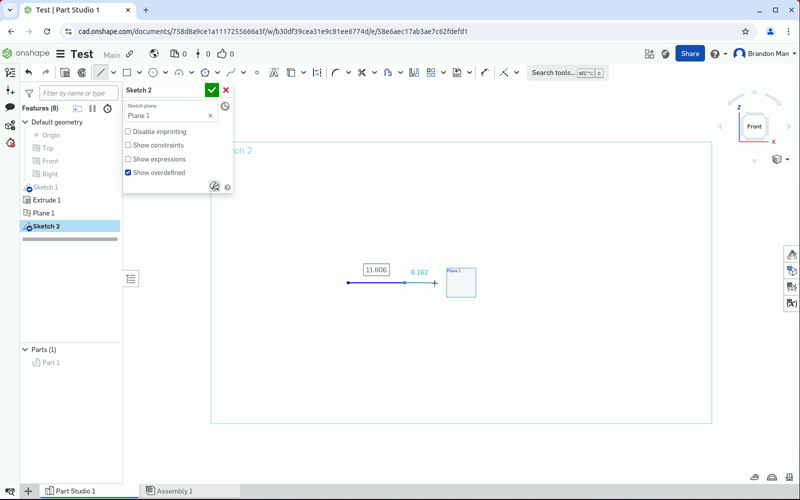
mouse_move(404, 226)
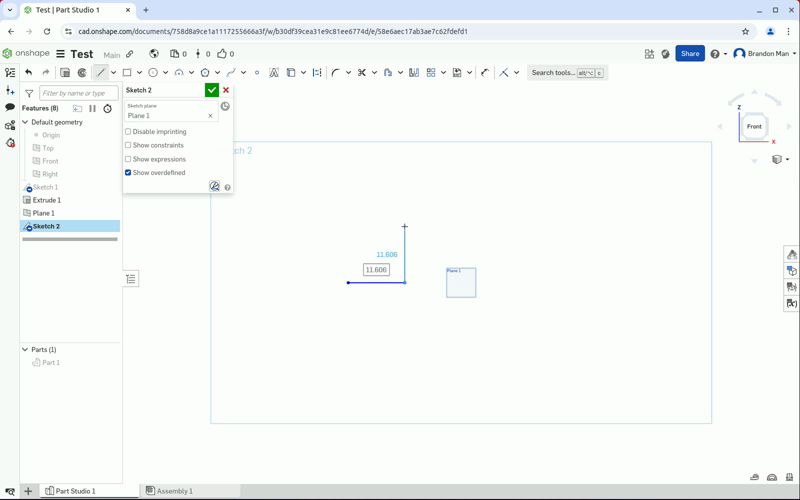
click(404, 226)
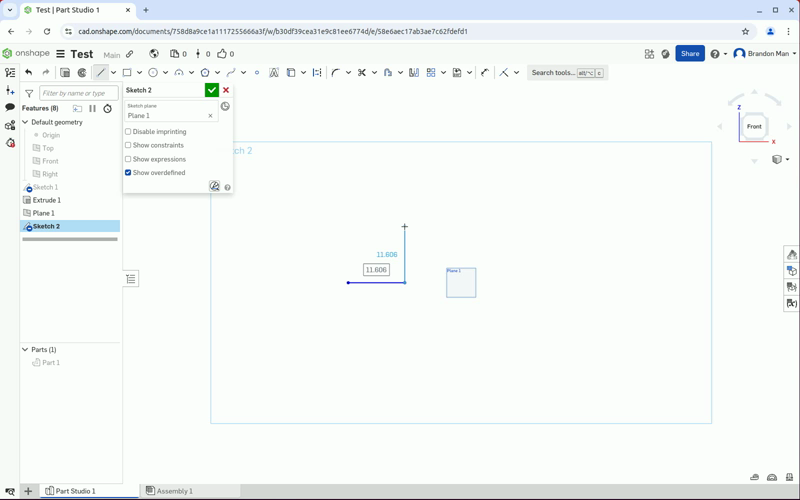
key_up(shift)
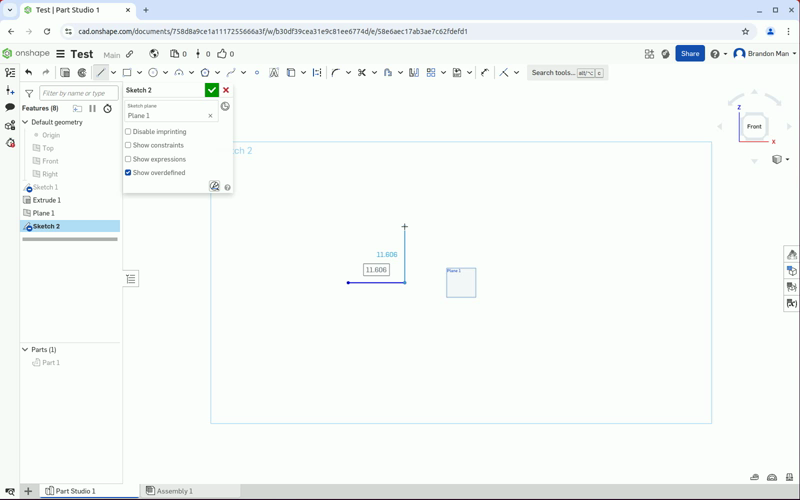
key_down(shift)
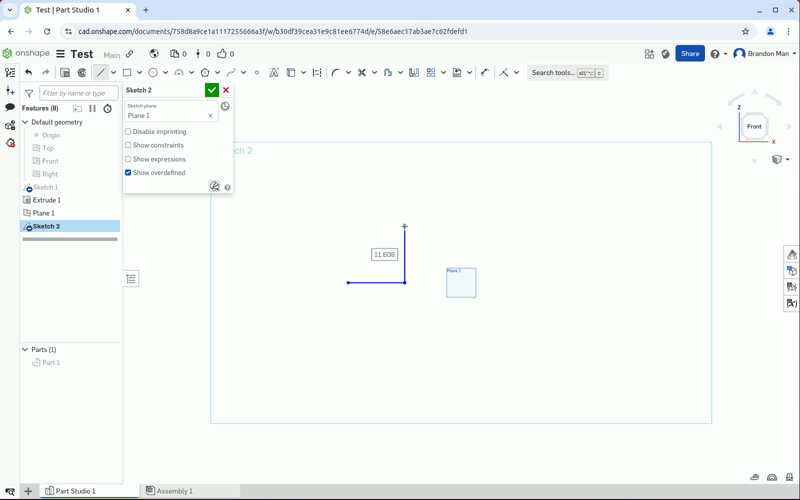
mouse_move(434, 226)
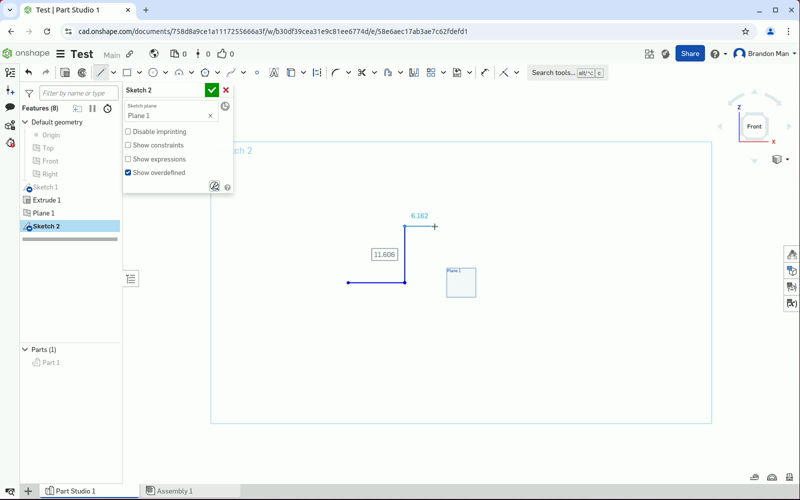
mouse_move(348, 226)
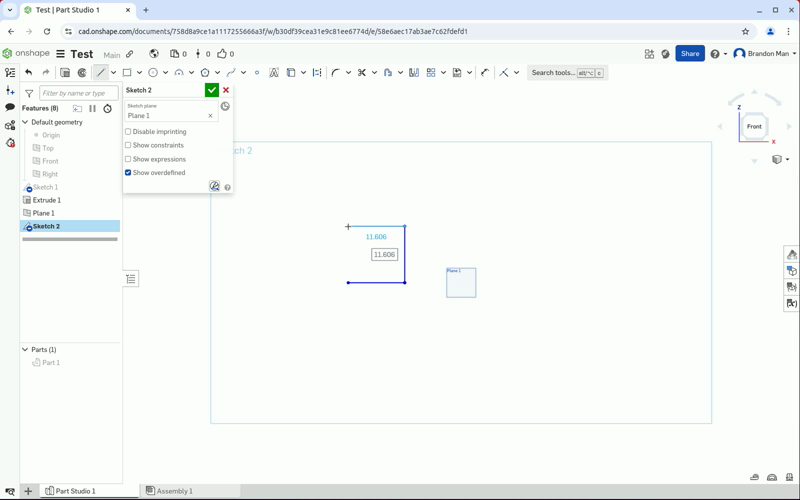
click(348, 226)
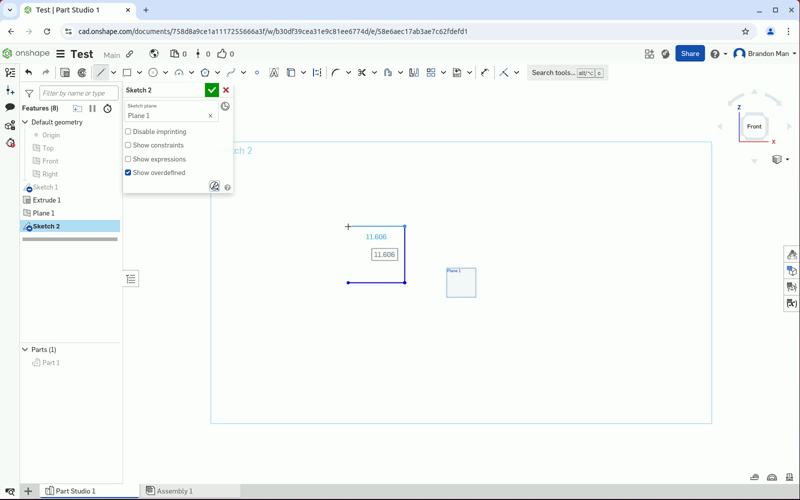
key_up(shift)
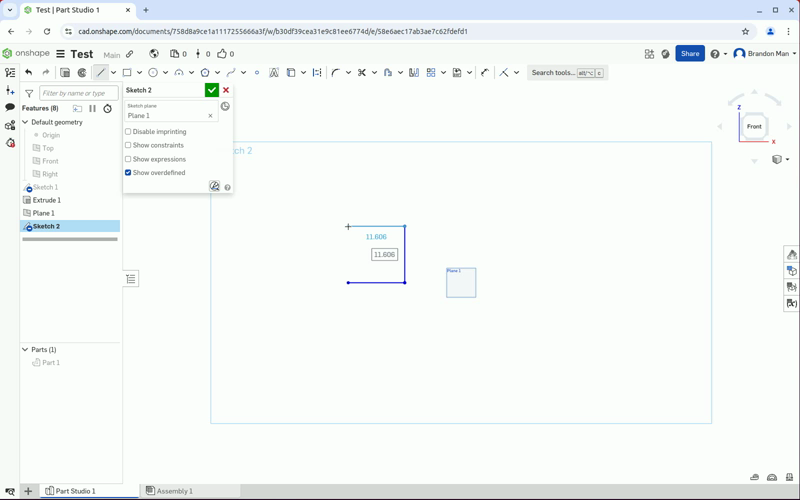
mouse_move(378, 226)
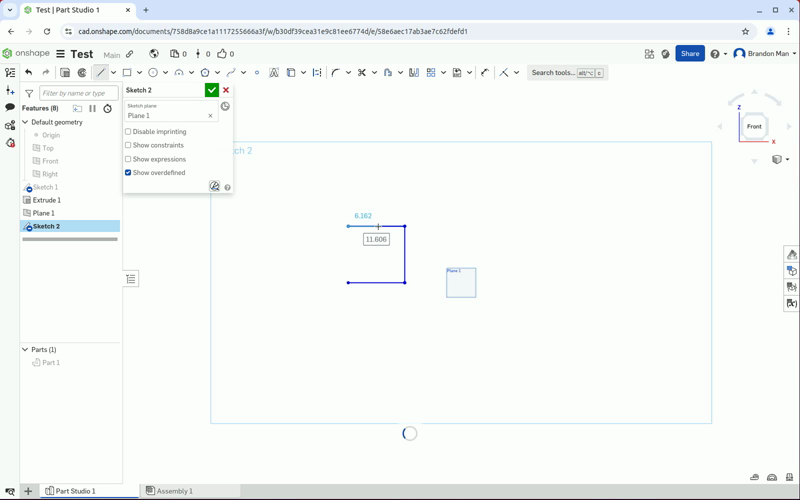
key_down(shift)
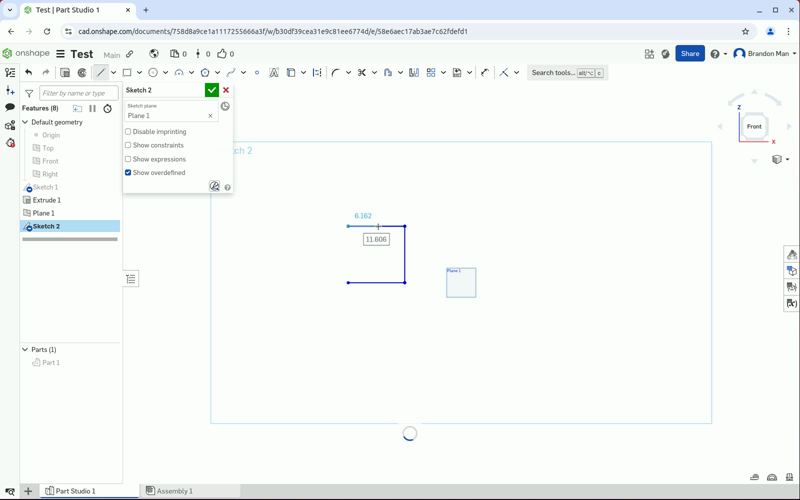
mouse_move(348, 282)
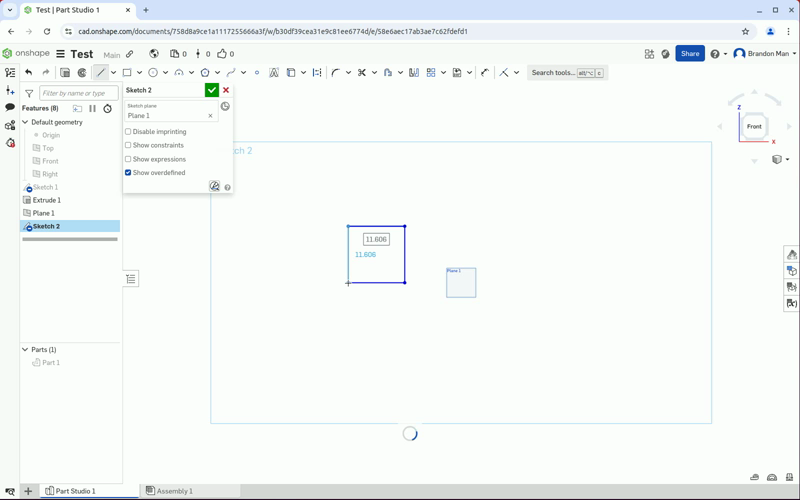
key_up(shift)
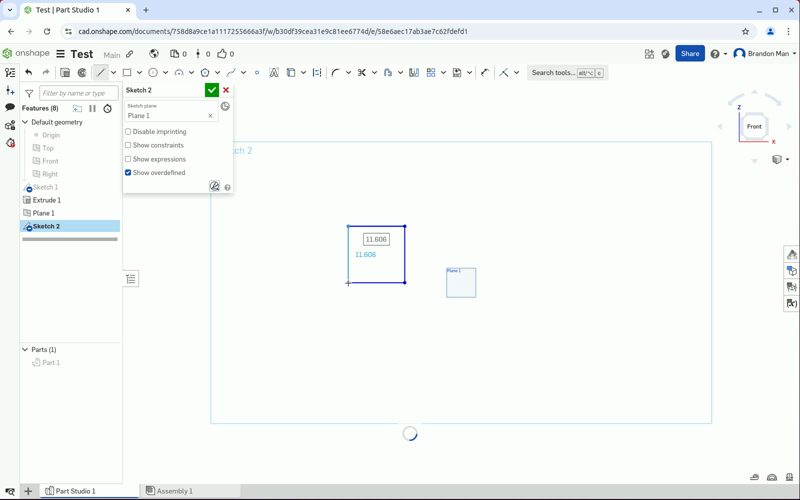
click(348, 282)
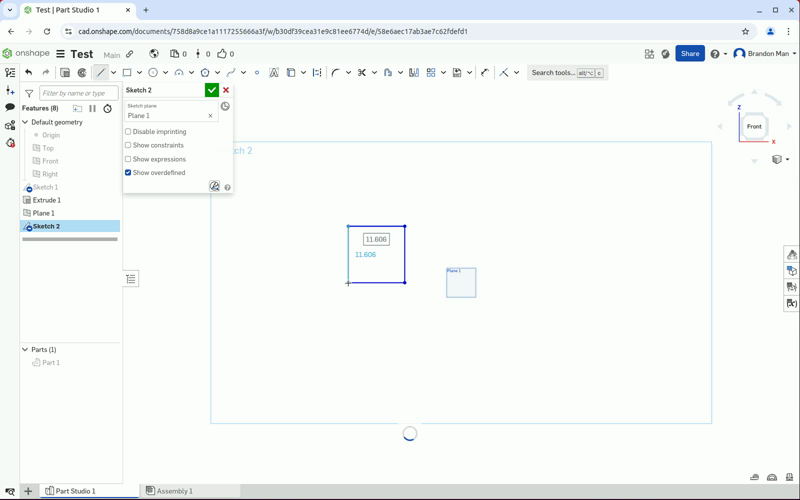
key(esc)
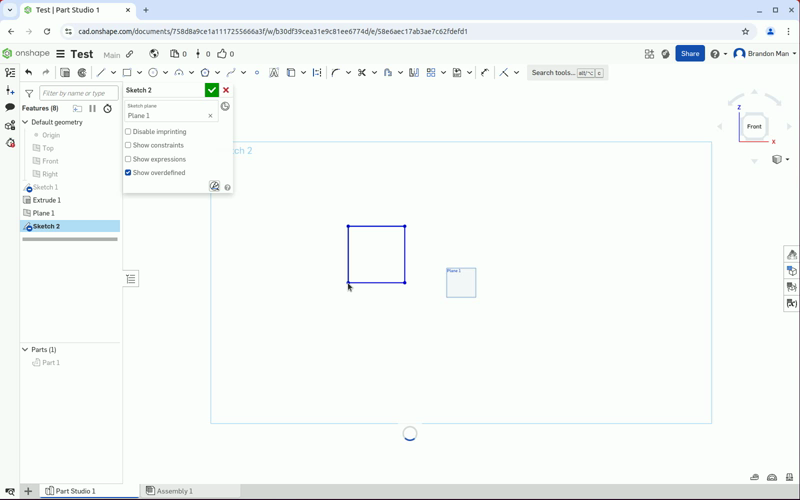
mouse_move(358, 247)
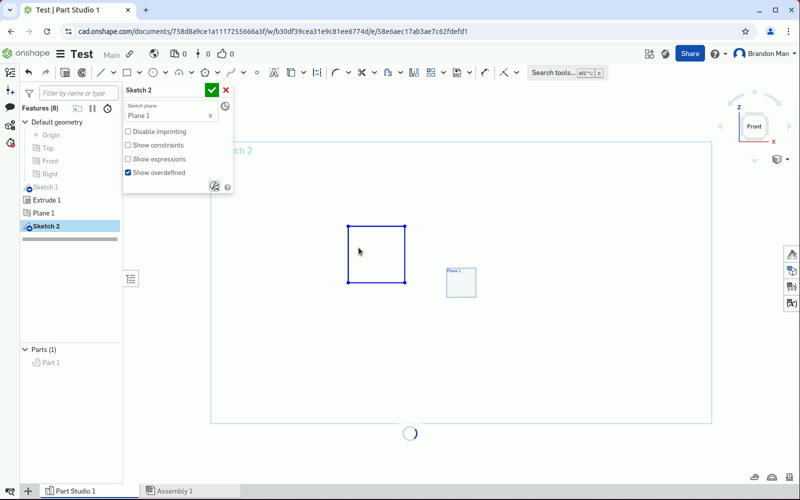
click(358, 247)
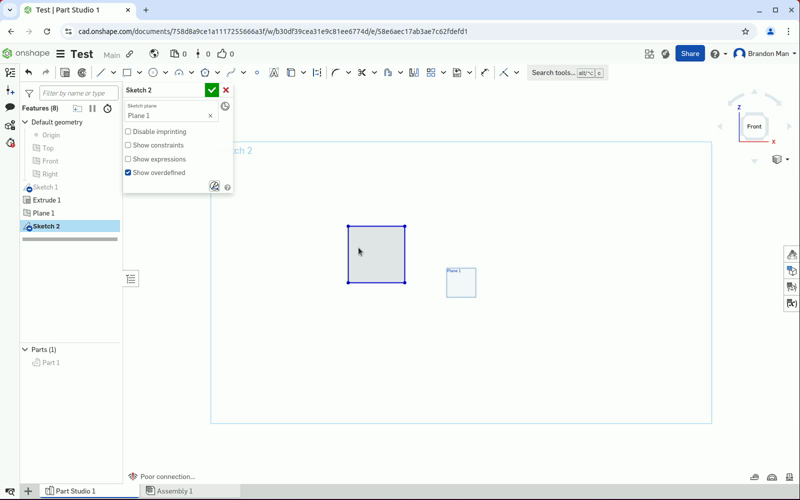
mouse_move(73, 352)
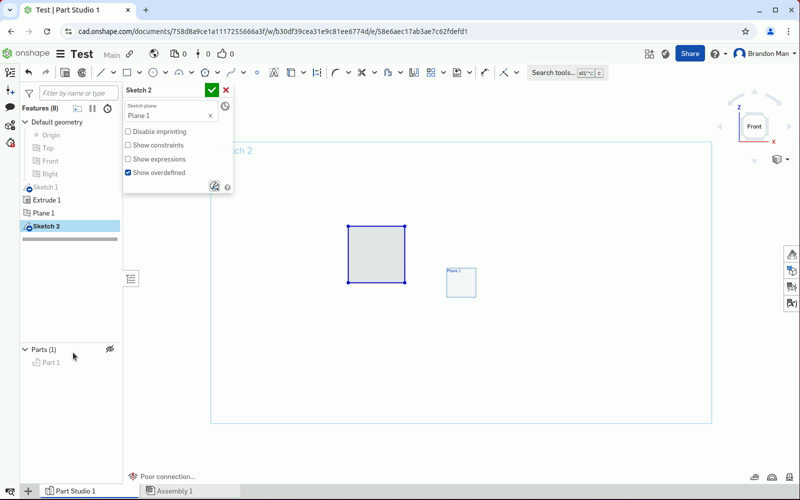
key(shift+y)
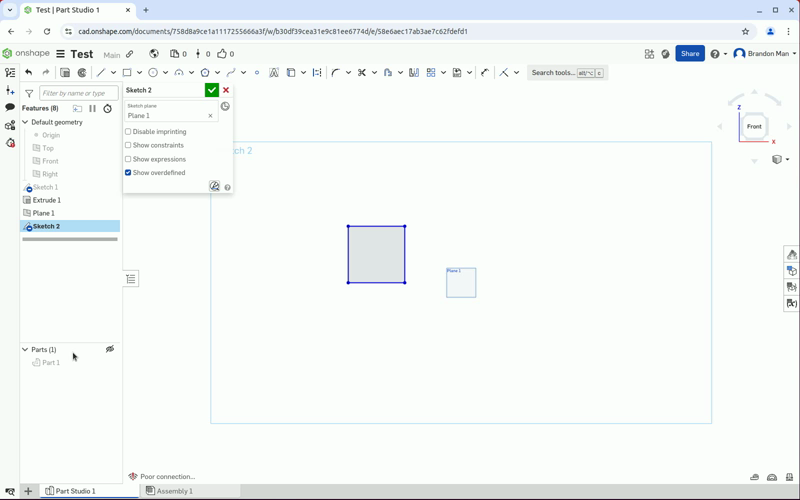
key(shift+e)
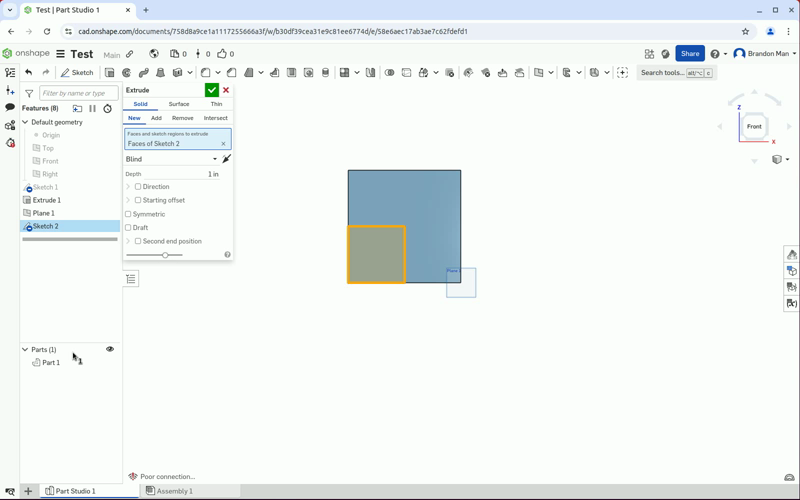
mouse_move(143, 106)
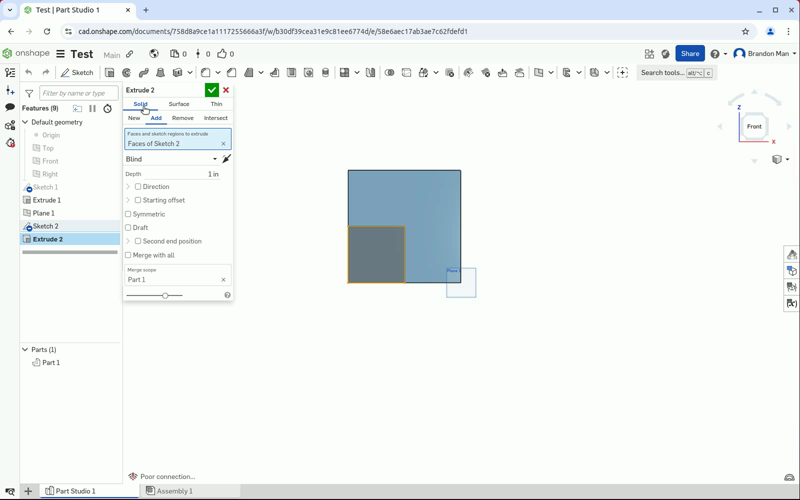
click(143, 106)
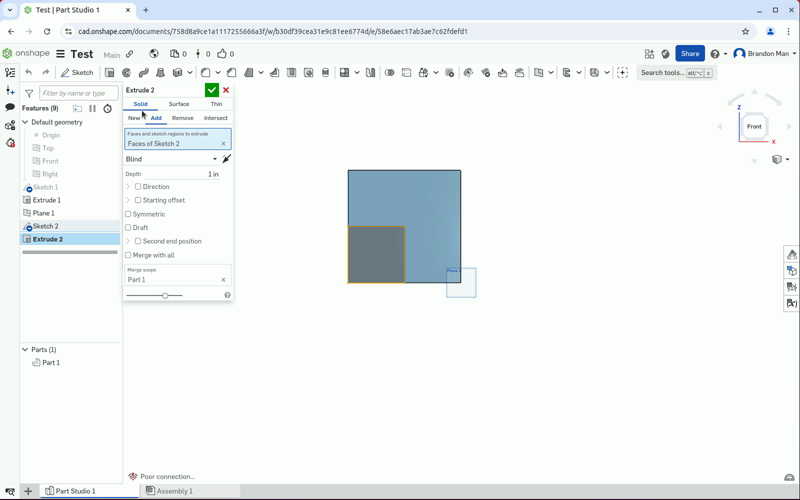
mouse_move(137, 120)
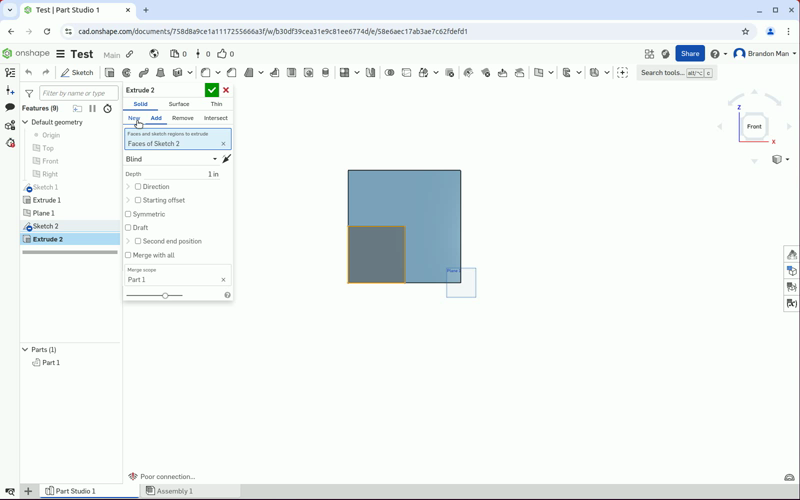
click(137, 120)
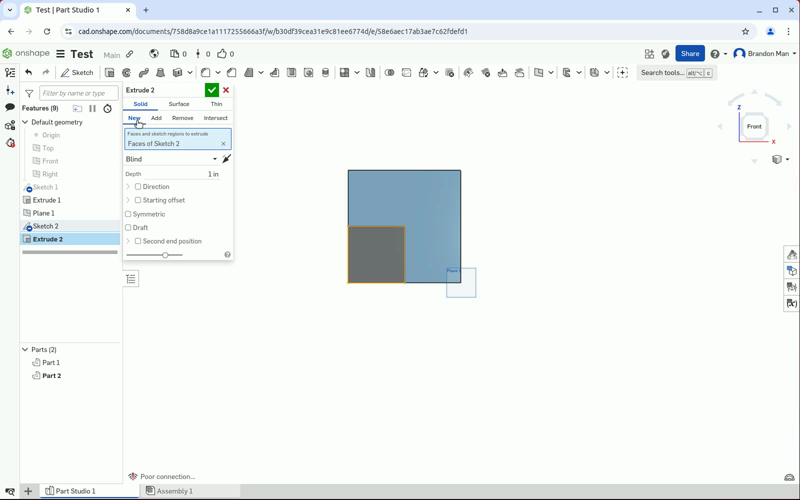
key(tab, 4)
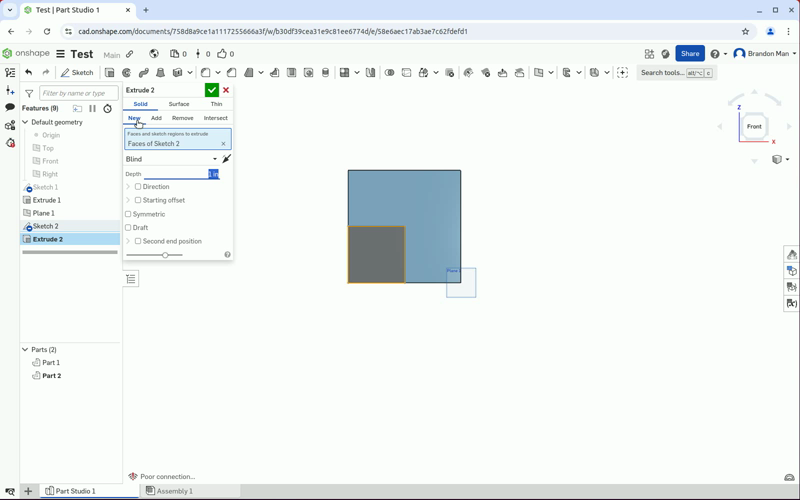
text(11.554)
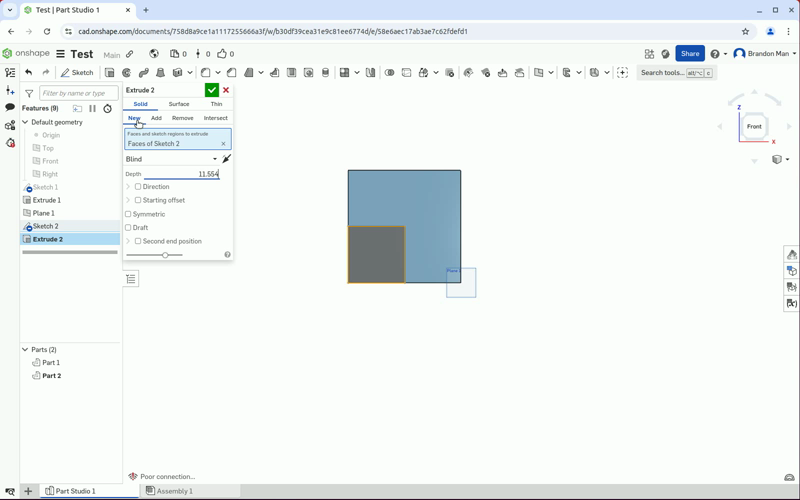
key(enter)
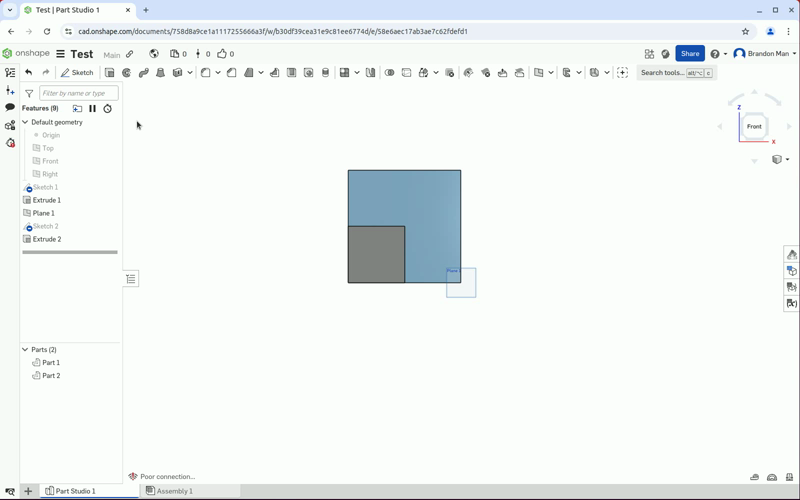
key(shift+h)
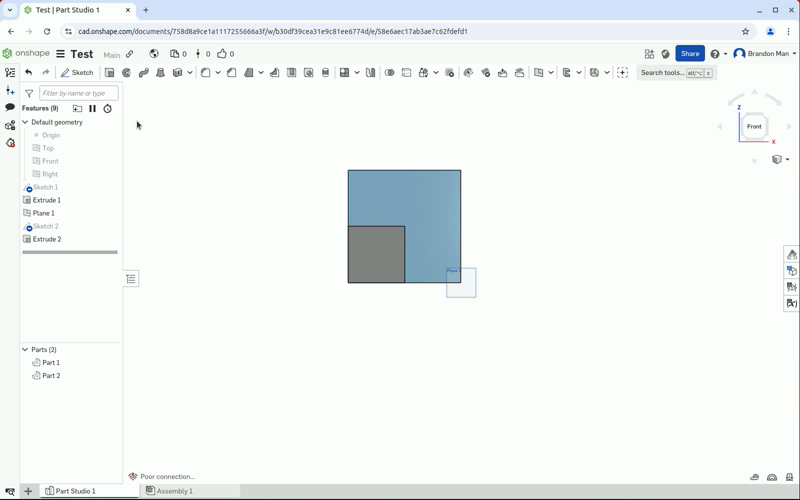
key(shift+h)
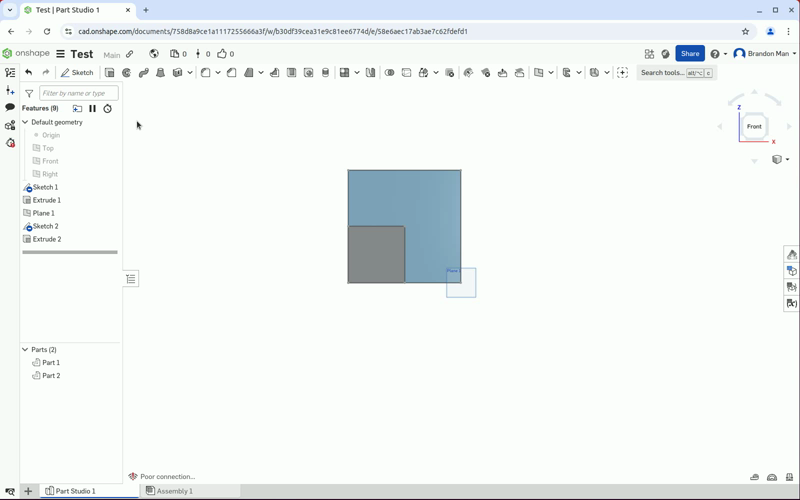
key(shift+7)
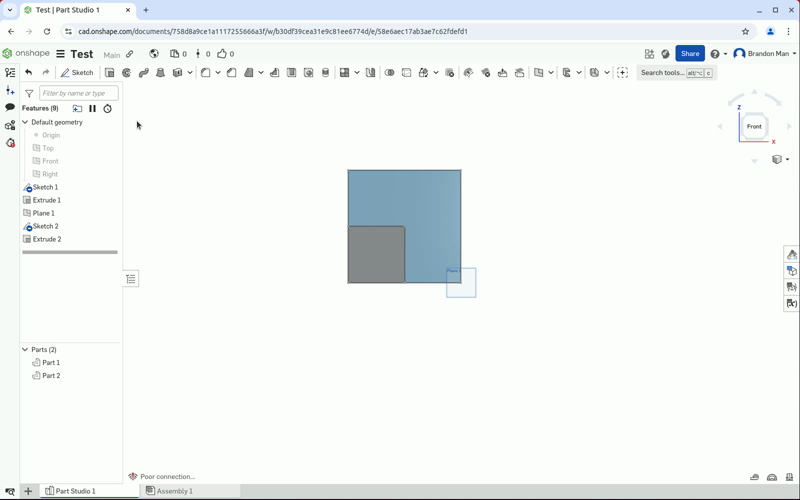
key(left, 2)
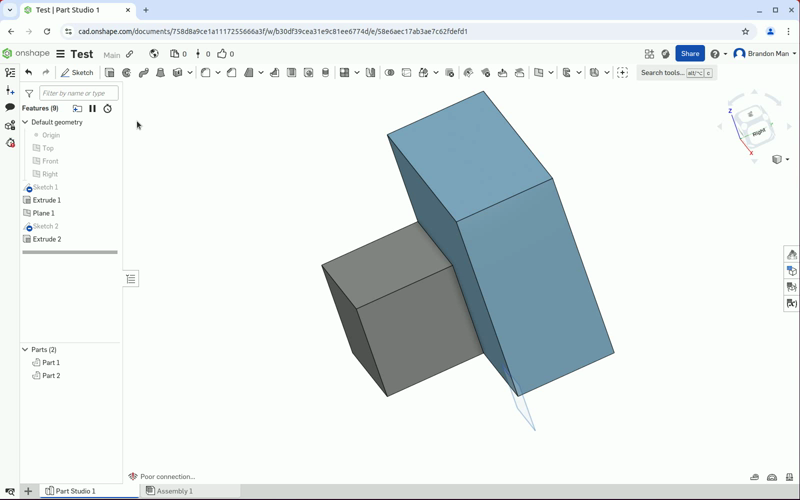
key(down, 2)
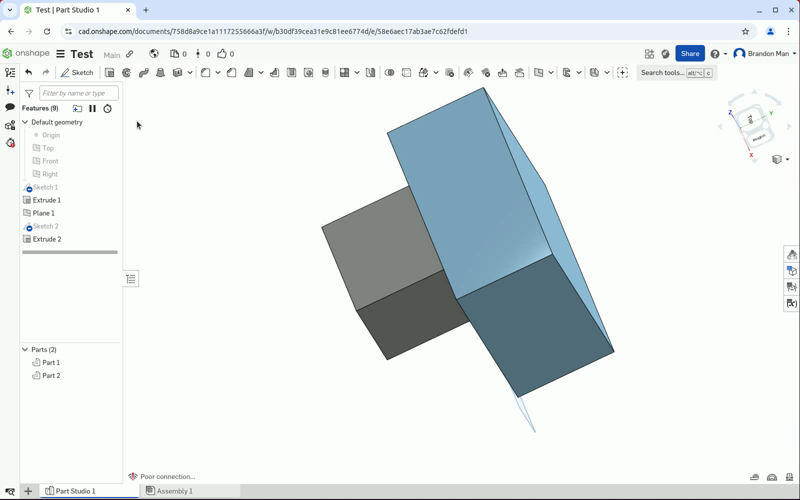
key(up, 2)
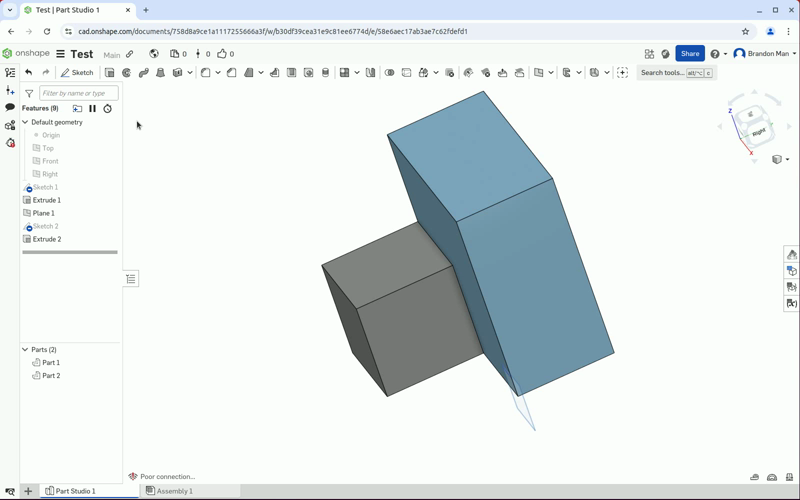
key(right, 2)
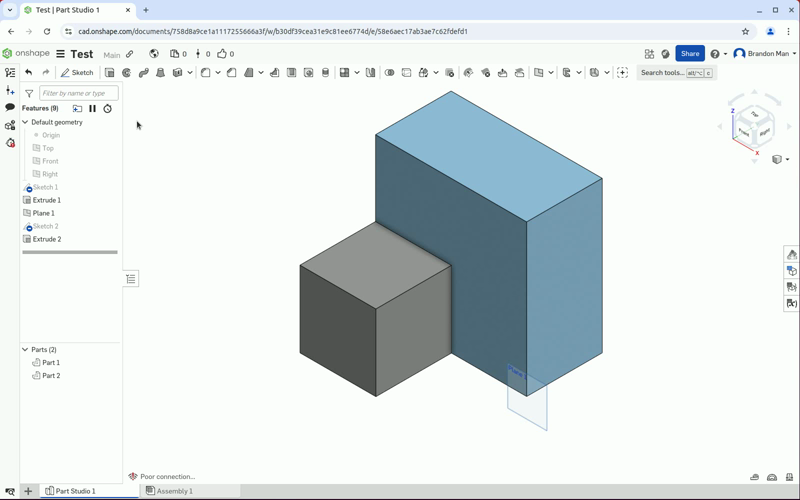
mouse_move(73, 189)
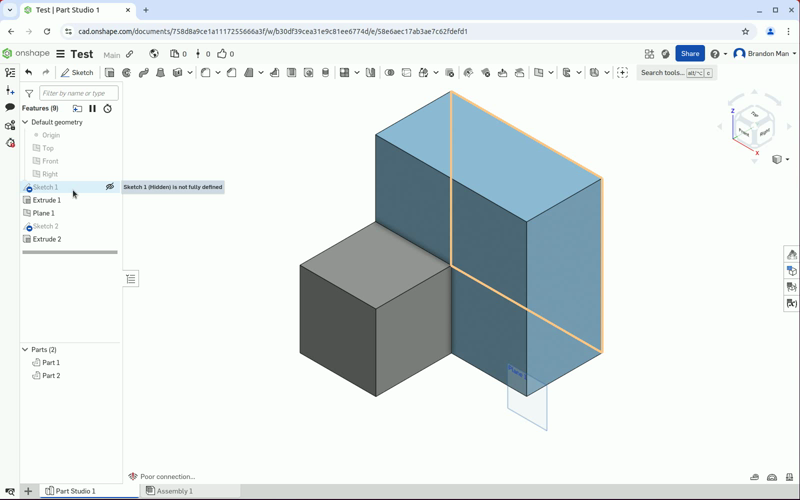
click(73, 189)